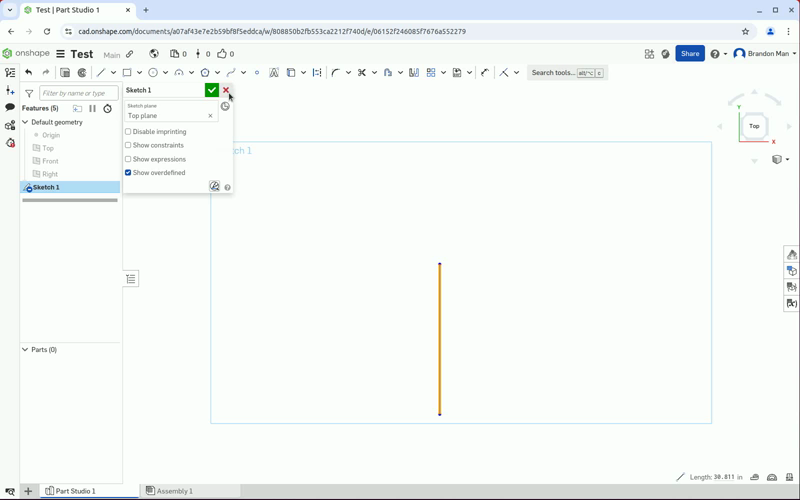
key(shift+h)
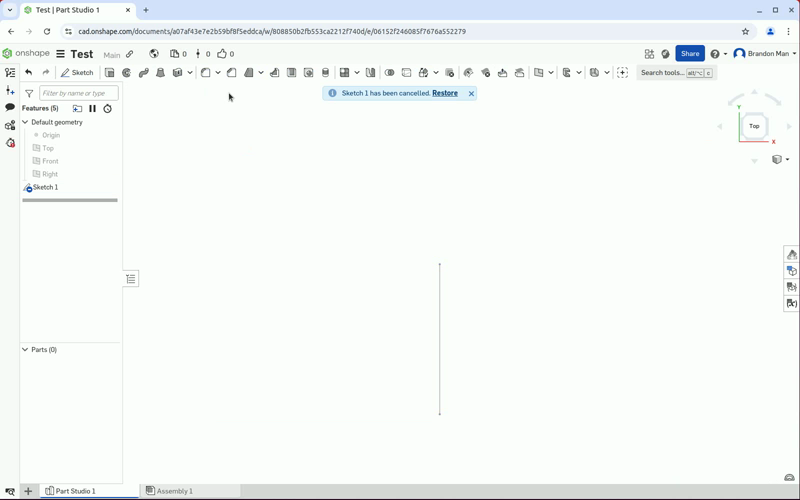
key(shift+s)
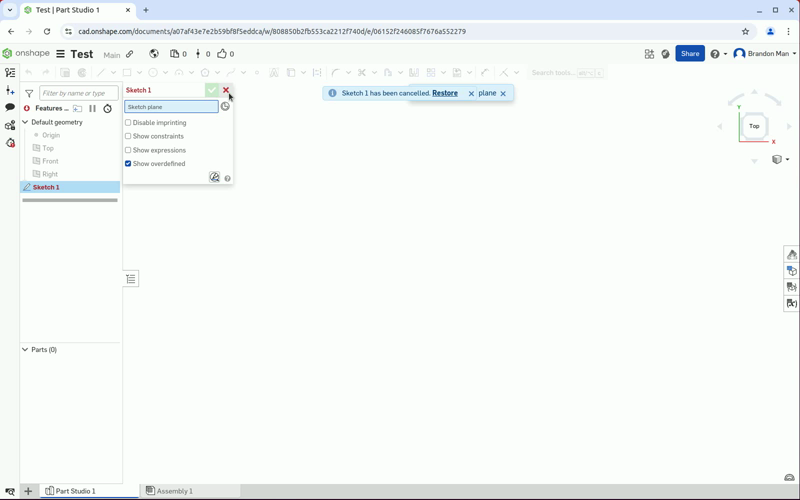
mouse_move(73, 150)
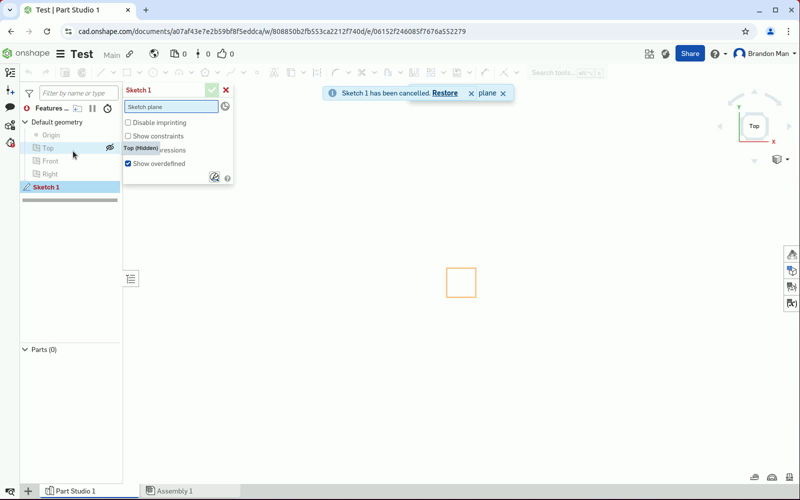
click(73, 150)
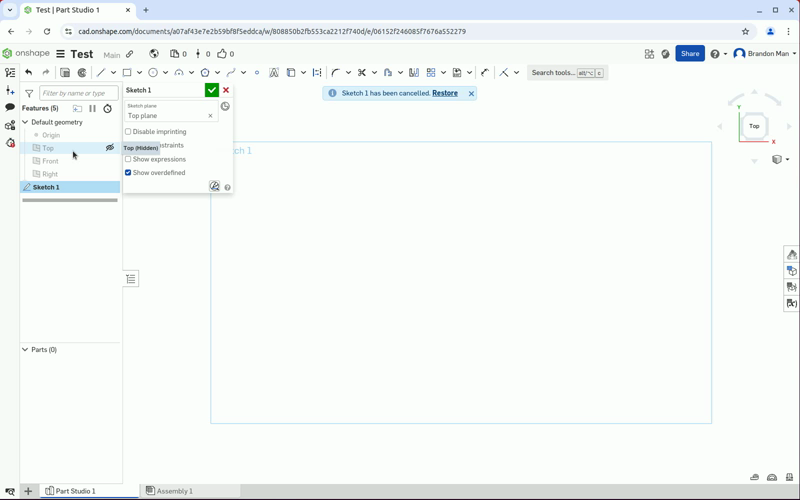
mouse_move(73, 352)
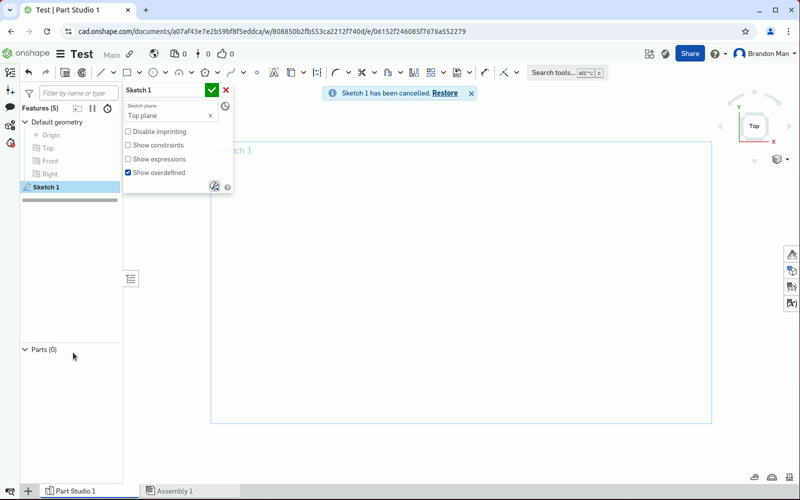
key(y)
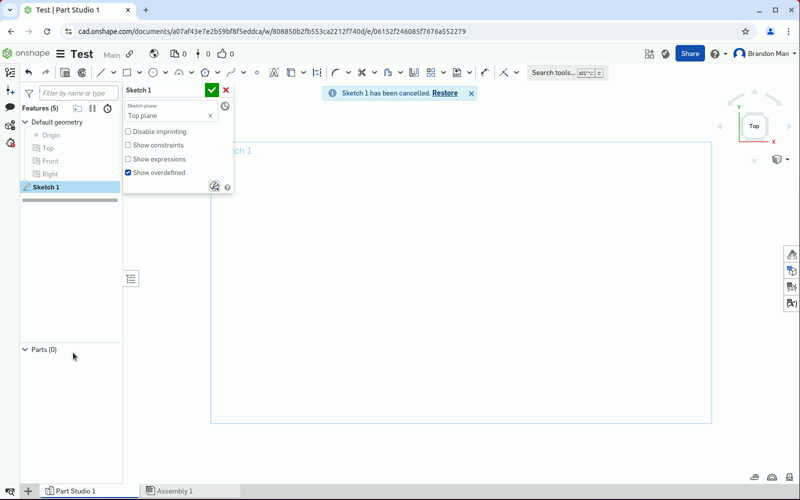
key(c)
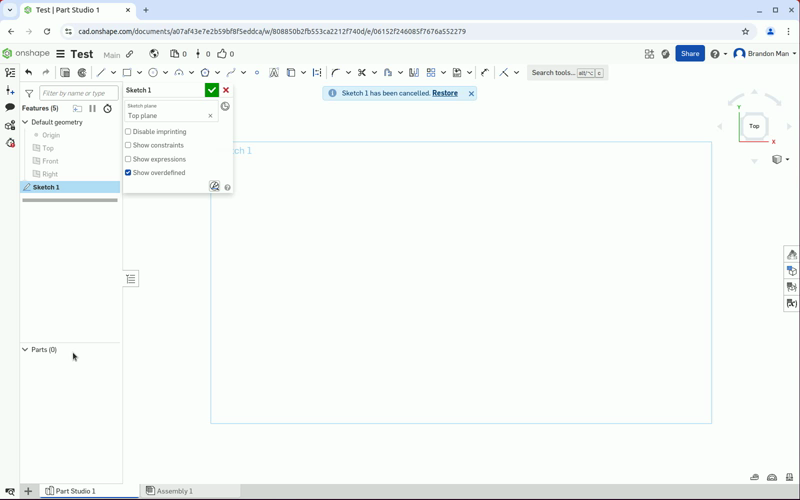
key_down(shift)
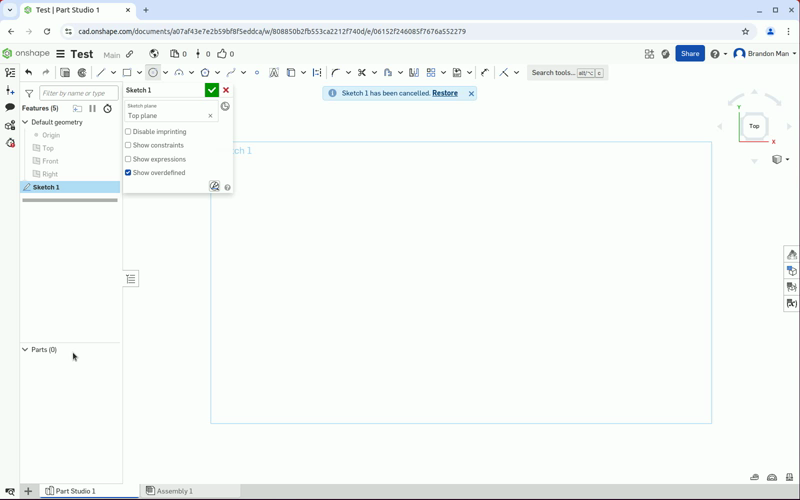
mouse_move(434, 268)
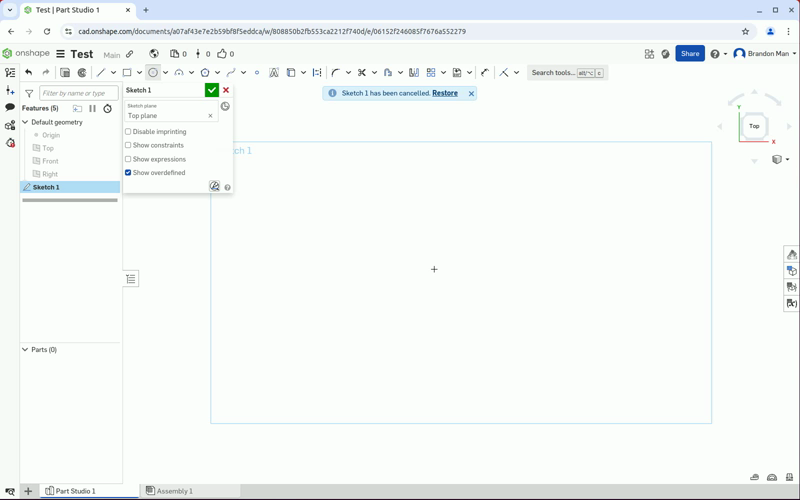
click(434, 268)
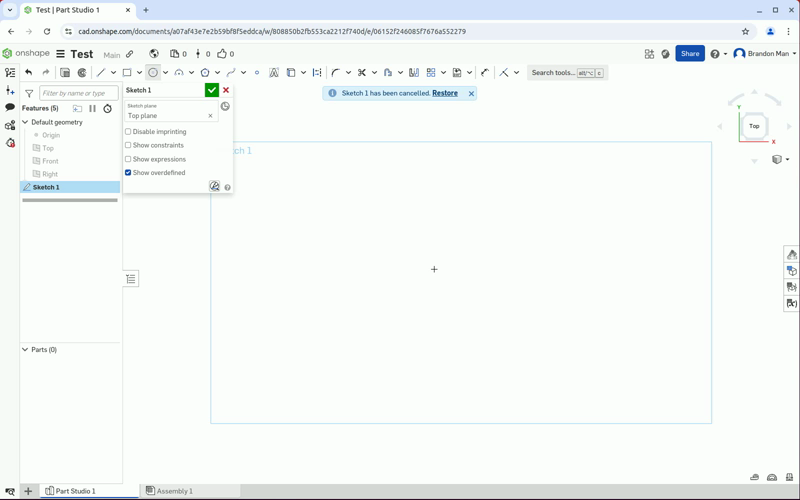
key_up(shift)
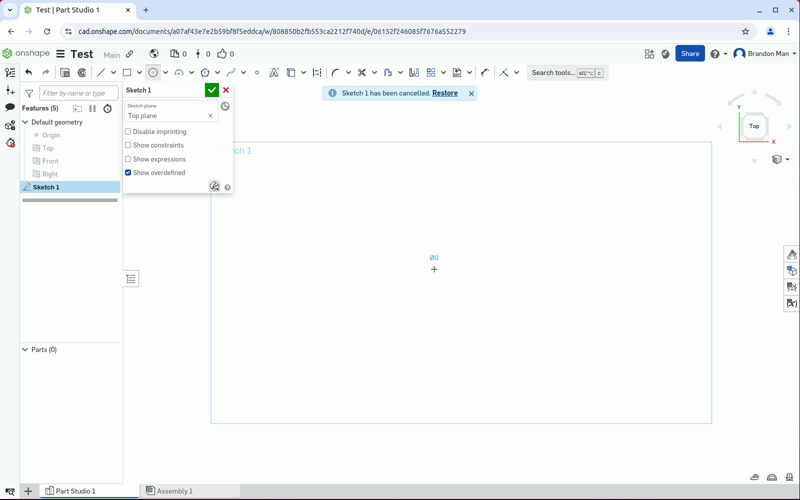
mouse_move(441, 268)
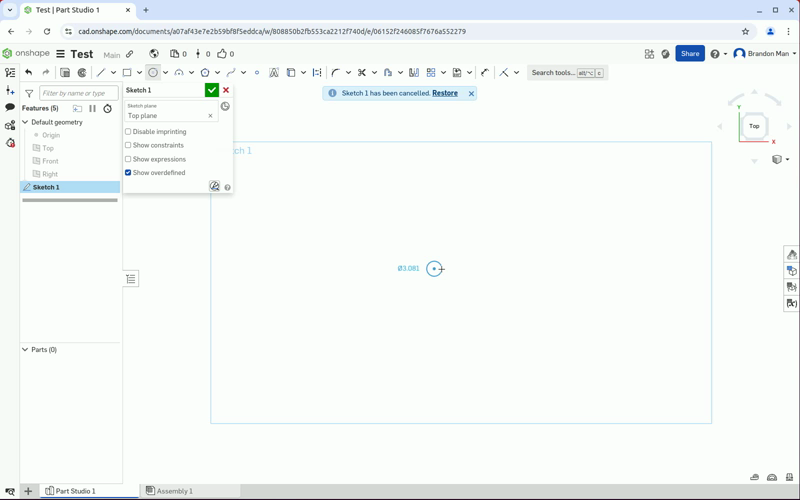
click(441, 268)
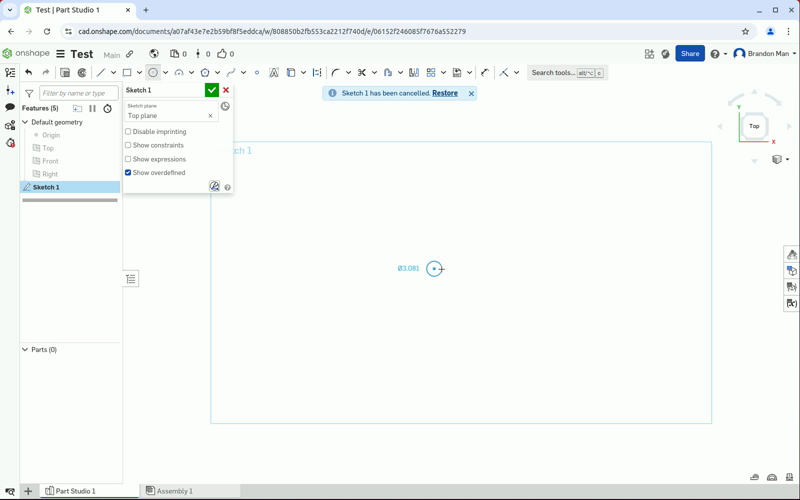
key(esc)
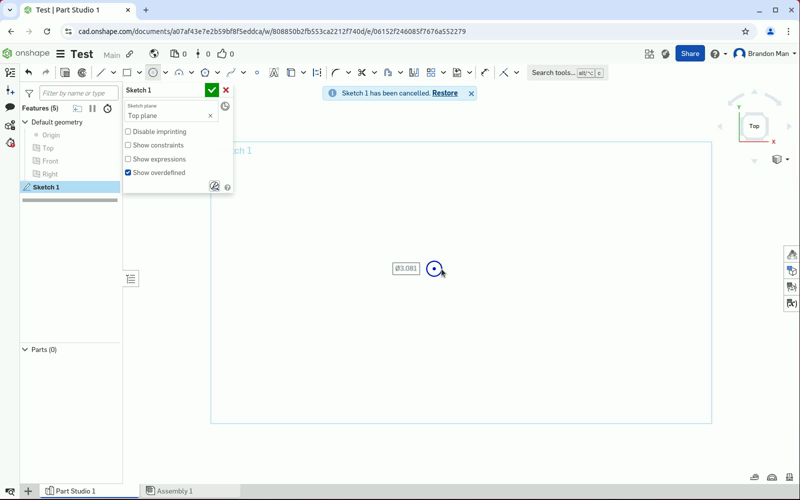
mouse_move(428, 267)
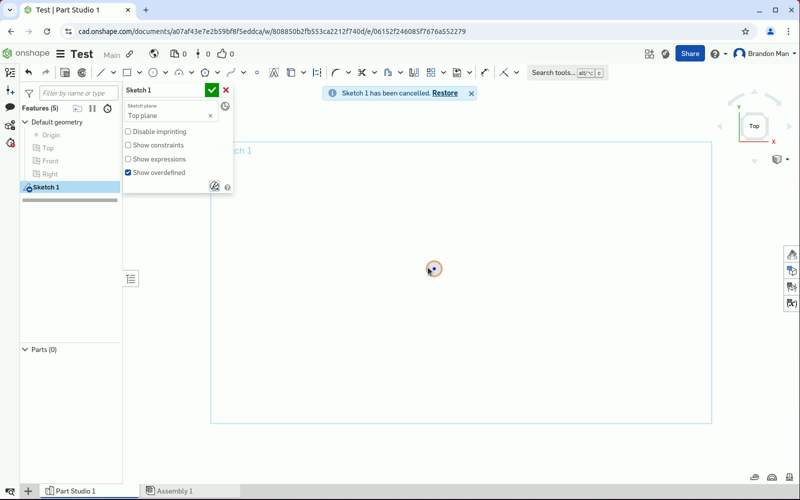
scroll(6)
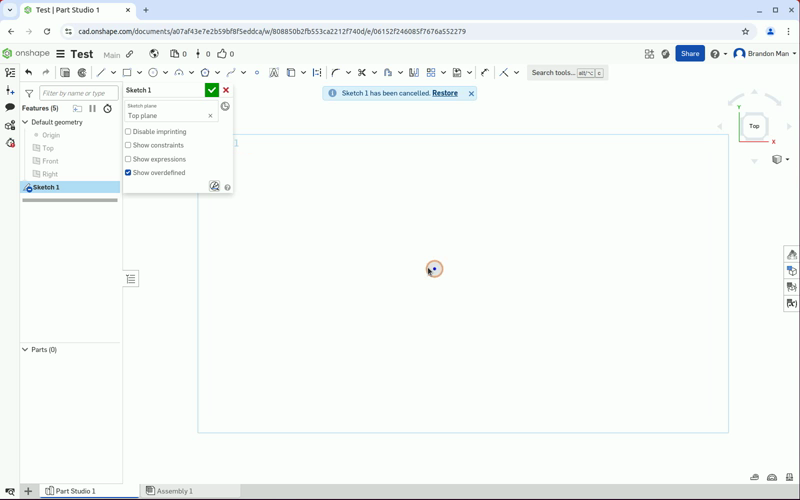
scroll(6)
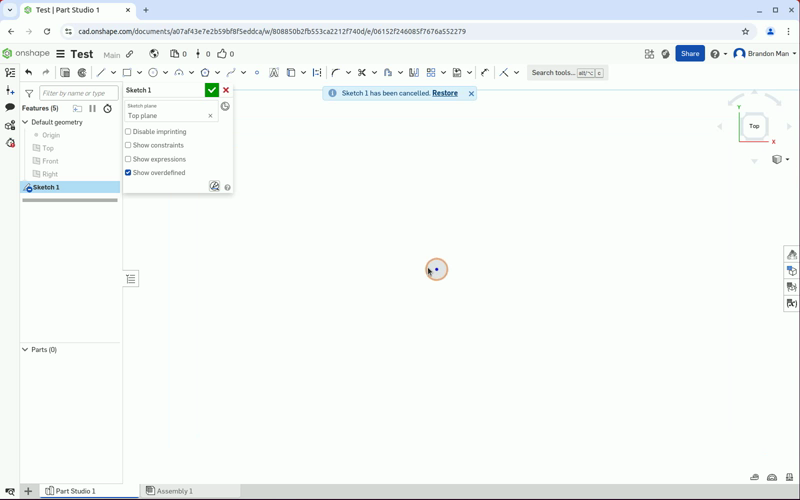
scroll(6)
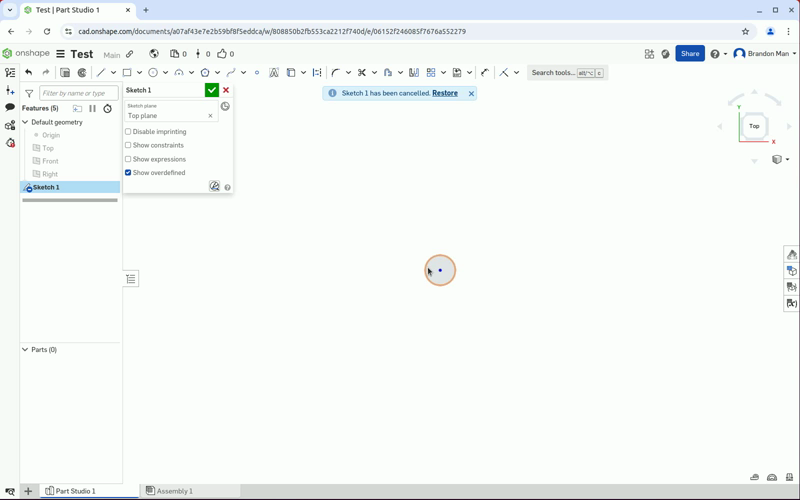
scroll(6)
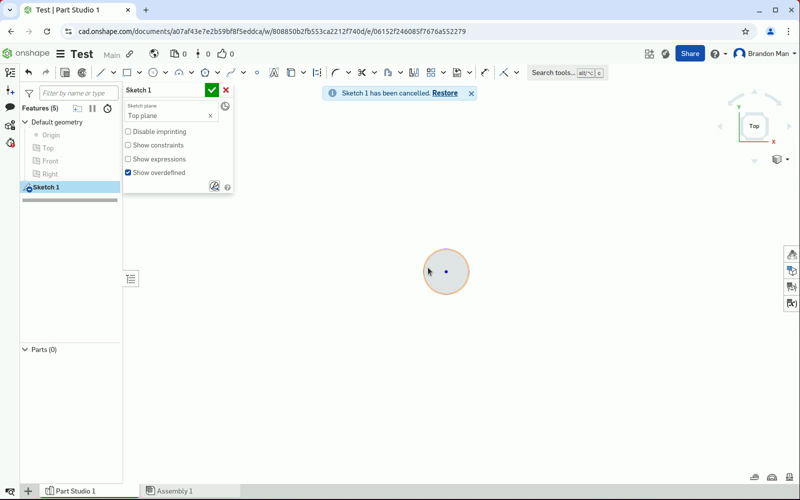
scroll(6)
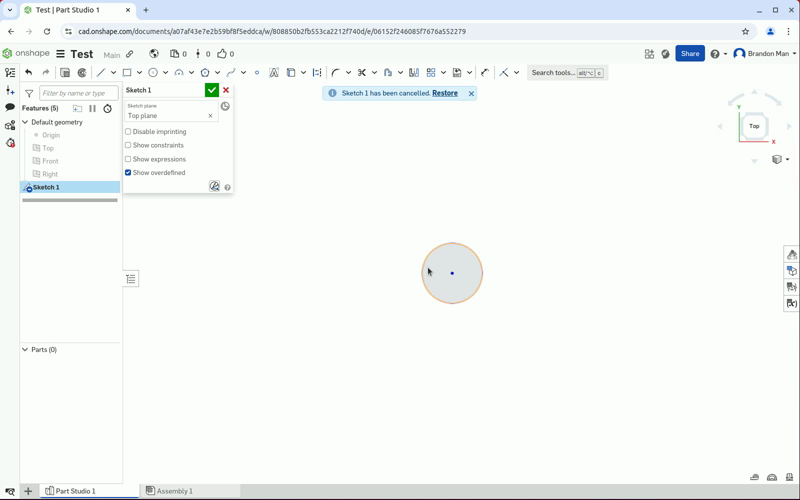
scroll(6)
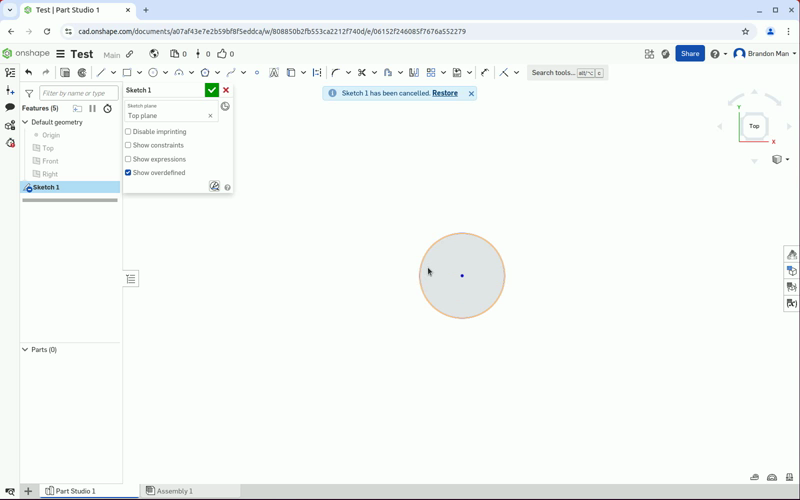
scroll(6)
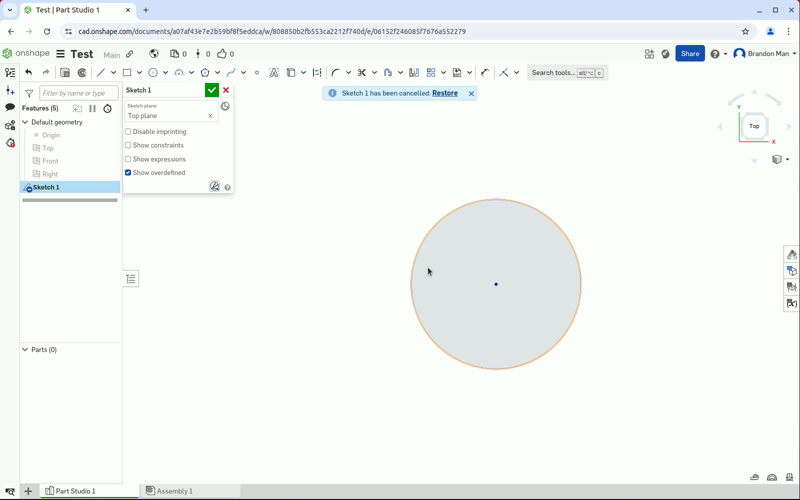
click(428, 267)
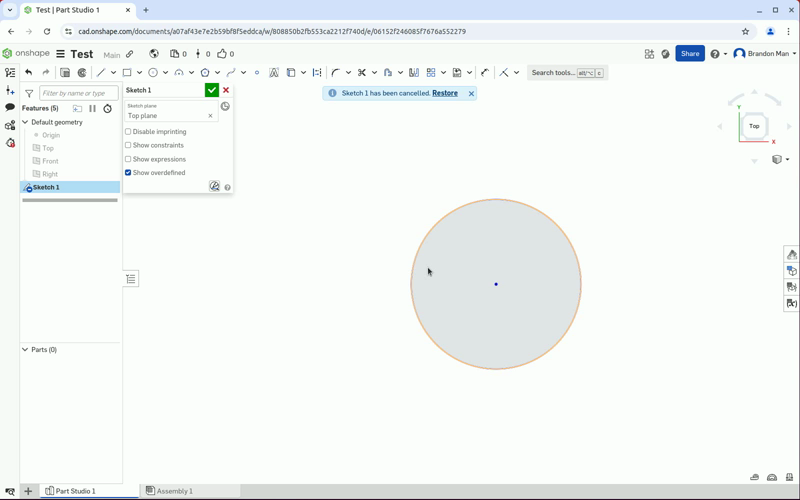
scroll(-6)
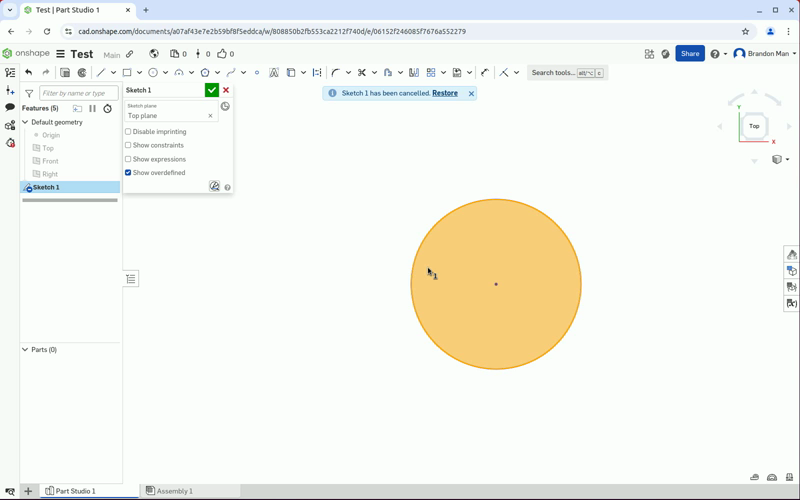
scroll(-6)
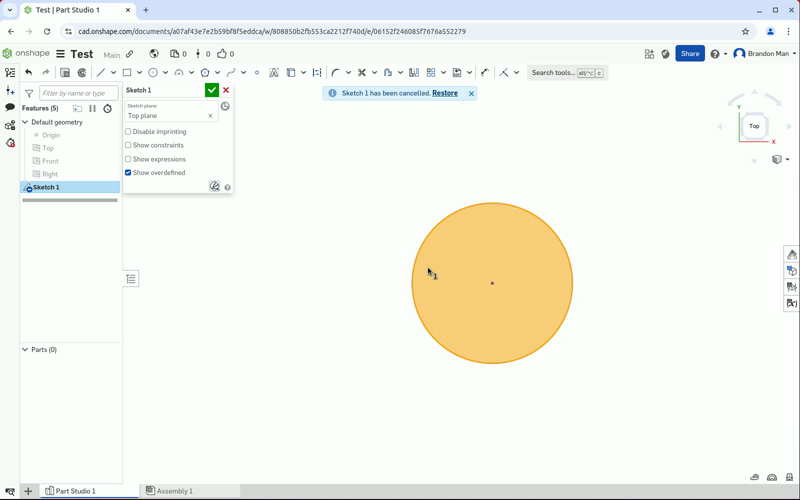
scroll(-6)
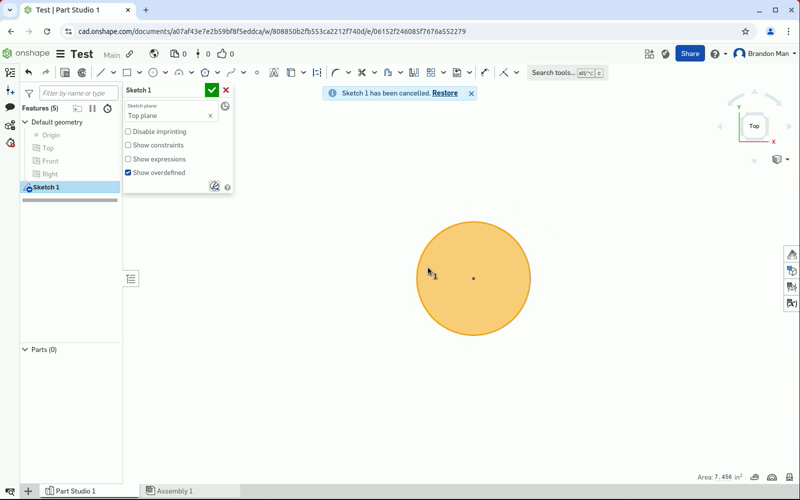
scroll(-6)
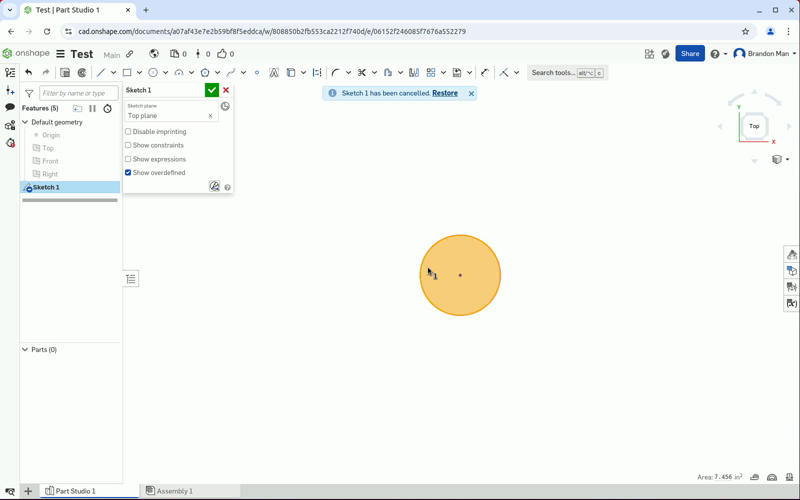
scroll(-6)
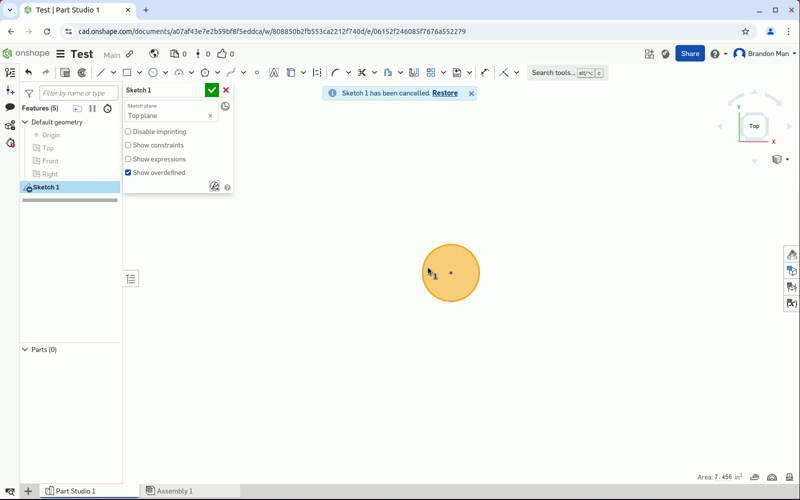
scroll(-6)
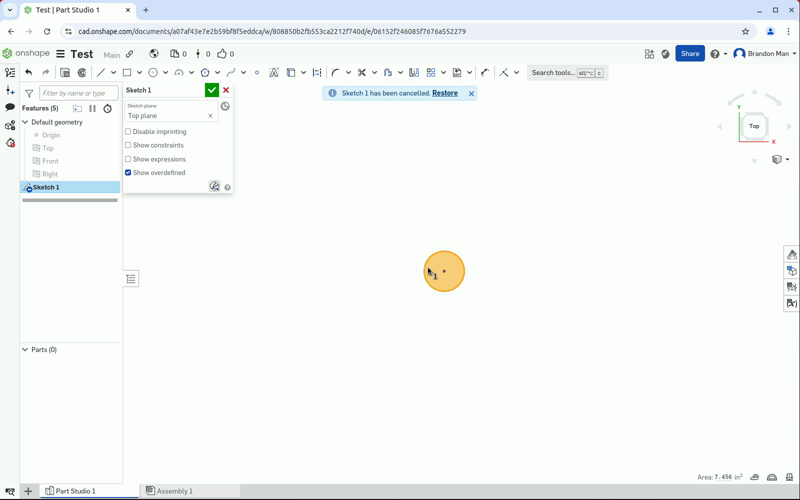
scroll(-6)
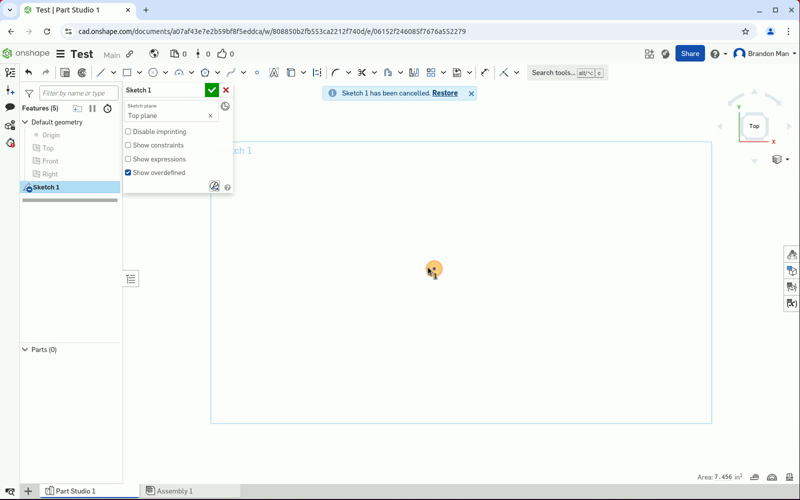
mouse_move(73, 352)
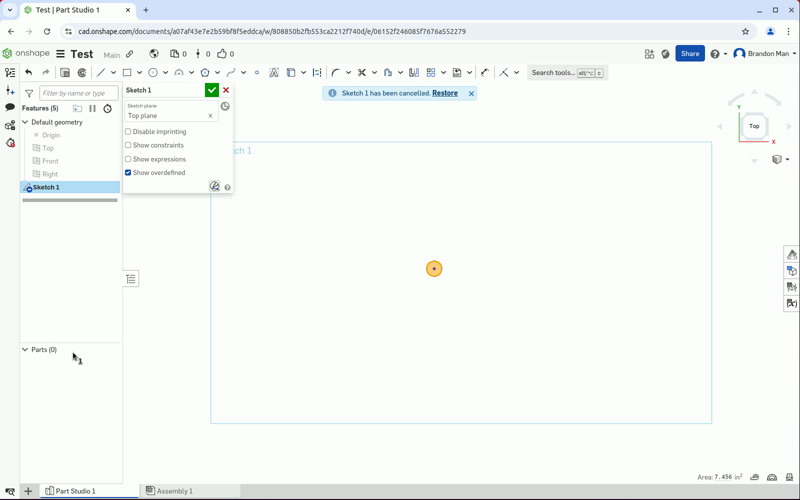
key(shift+y)
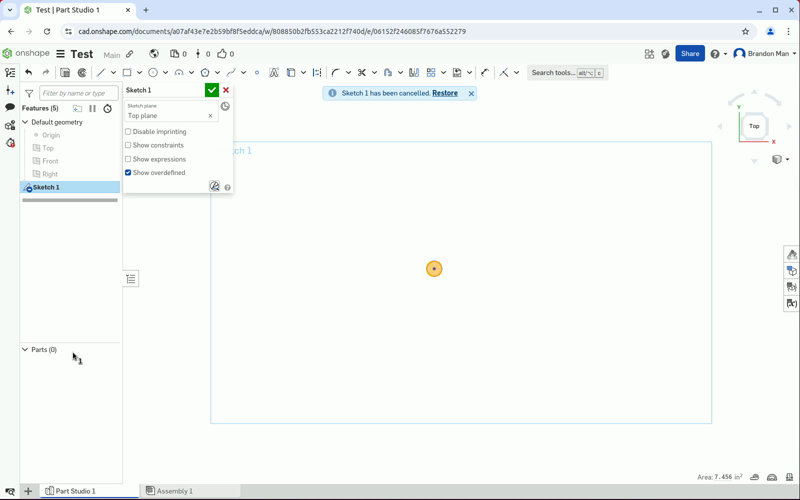
key(shift+e)
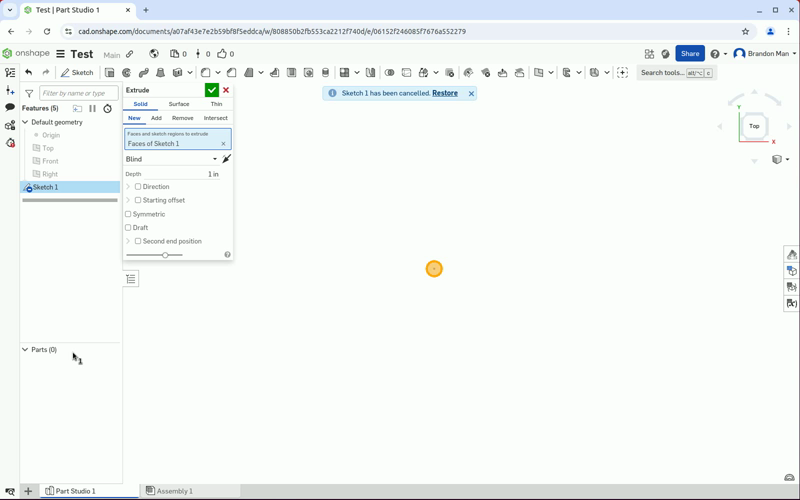
mouse_move(143, 106)
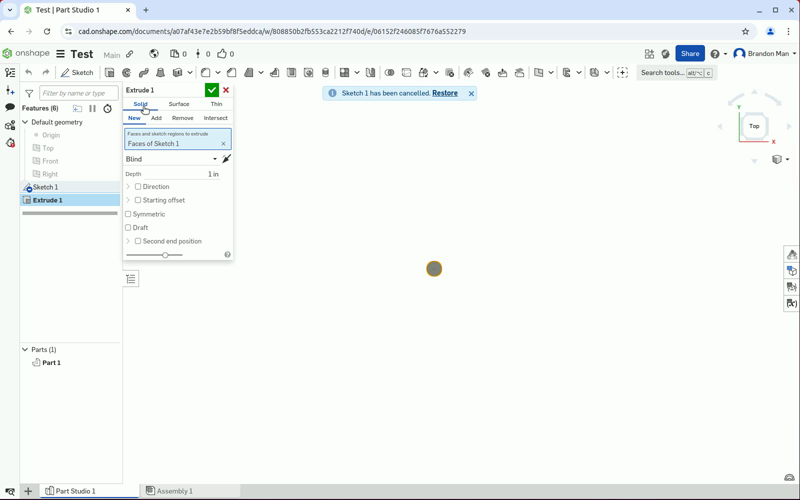
click(143, 106)
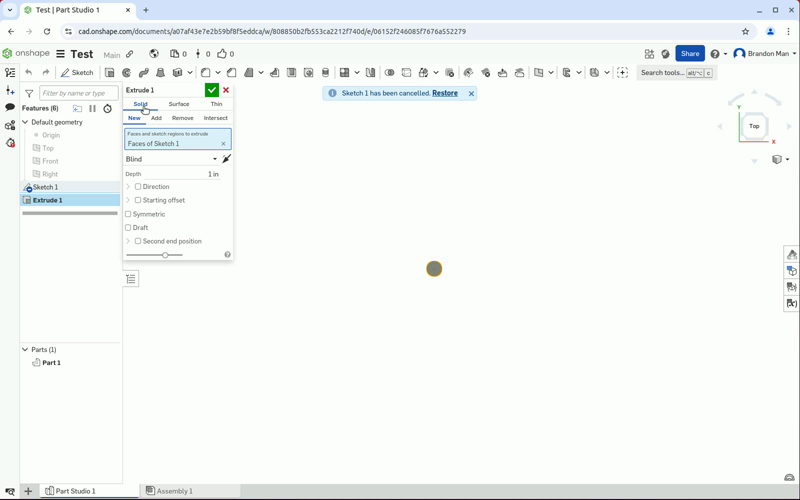
mouse_move(137, 120)
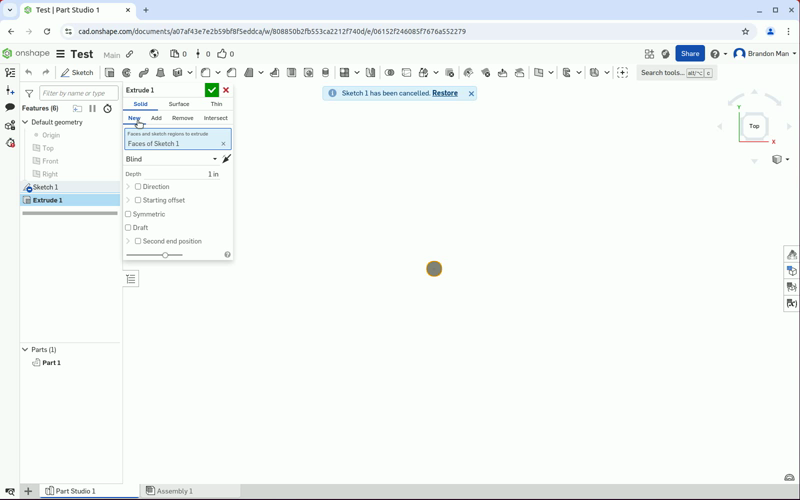
click(137, 120)
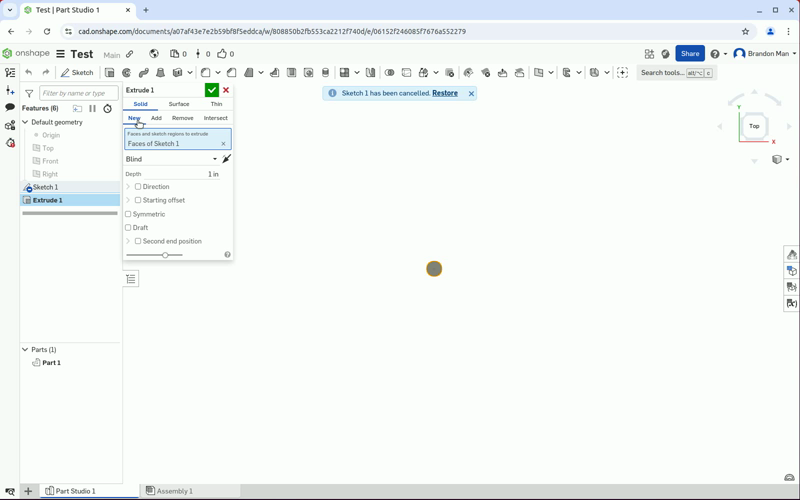
key(tab, 4)
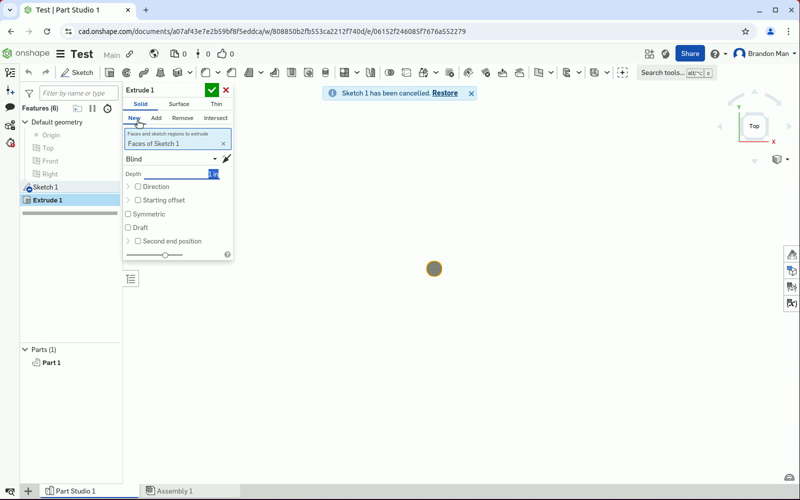
text(2.166)
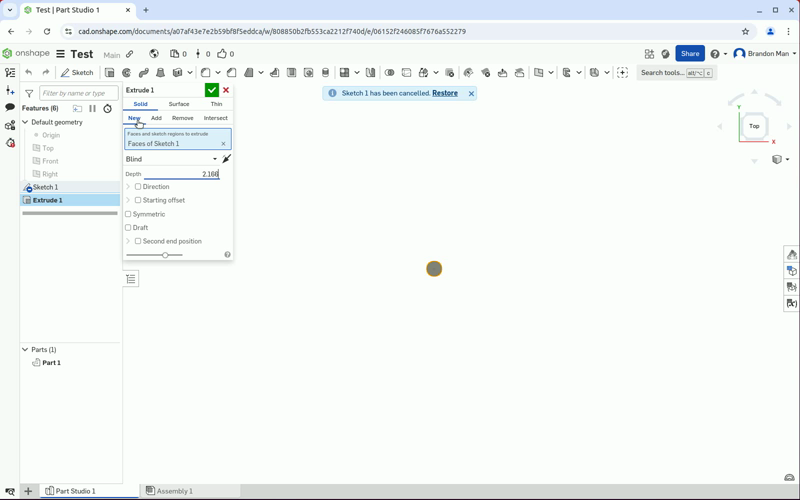
key(enter)
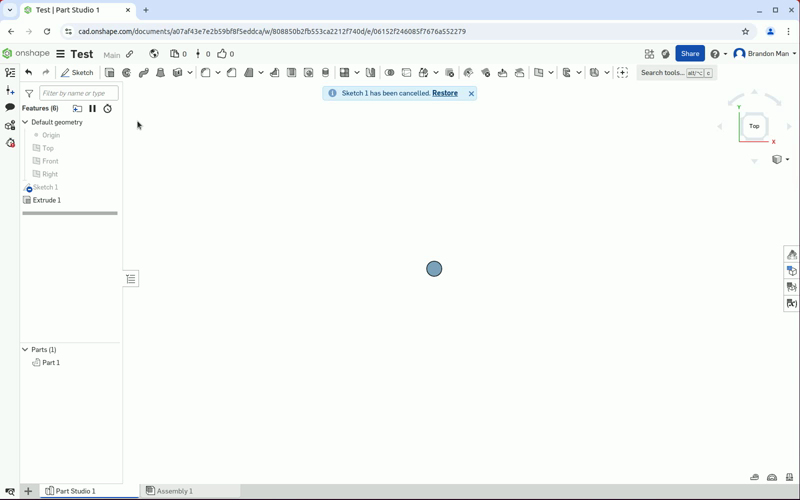
key(shift+h)
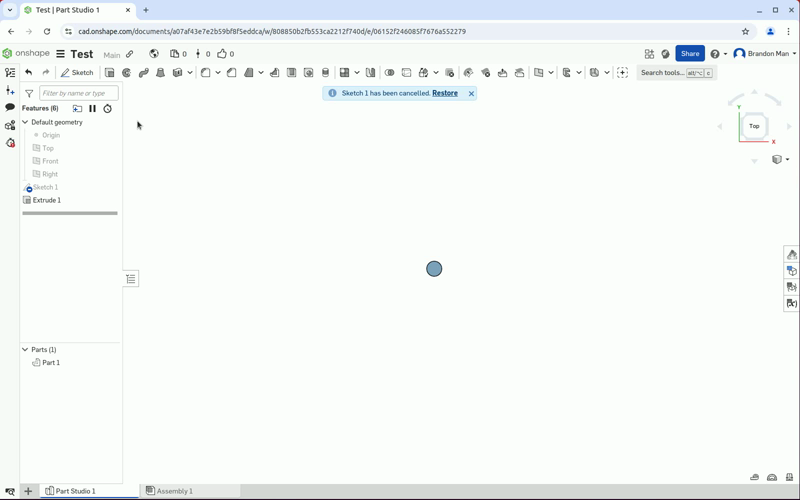
key(shift+h)
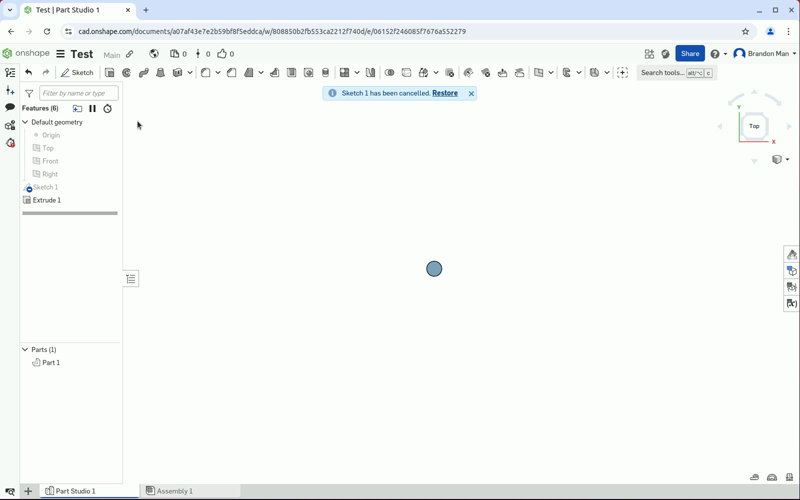
mouse_move(73, 189)
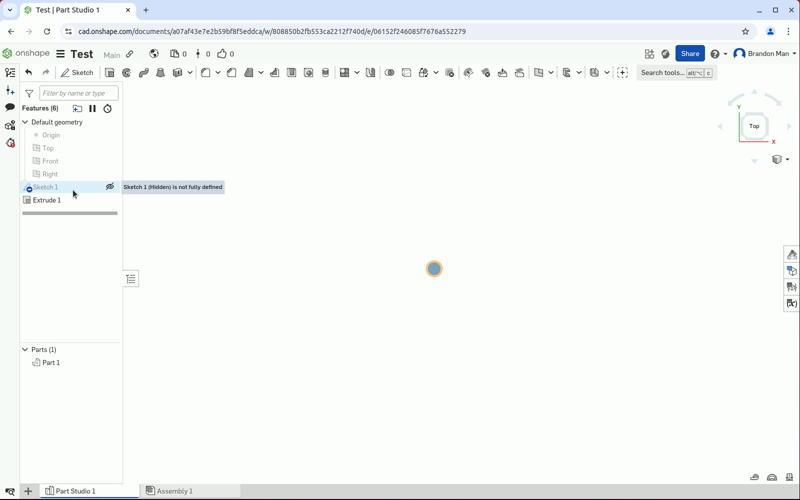
click(73, 189)
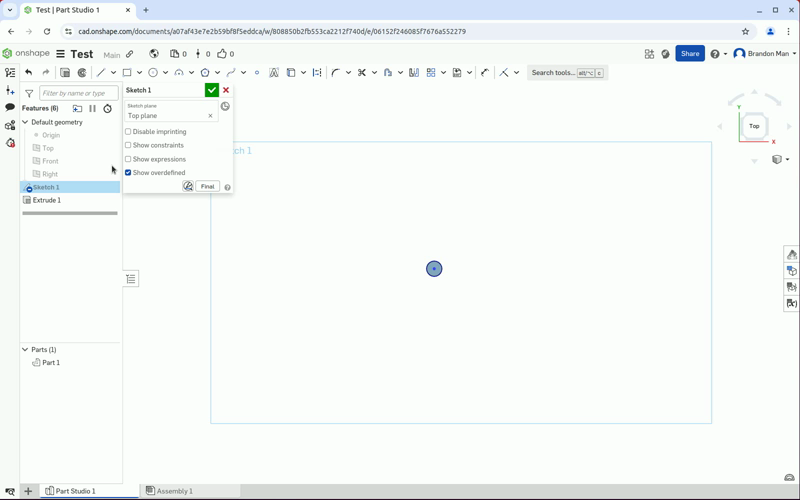
mouse_move(229, 92)
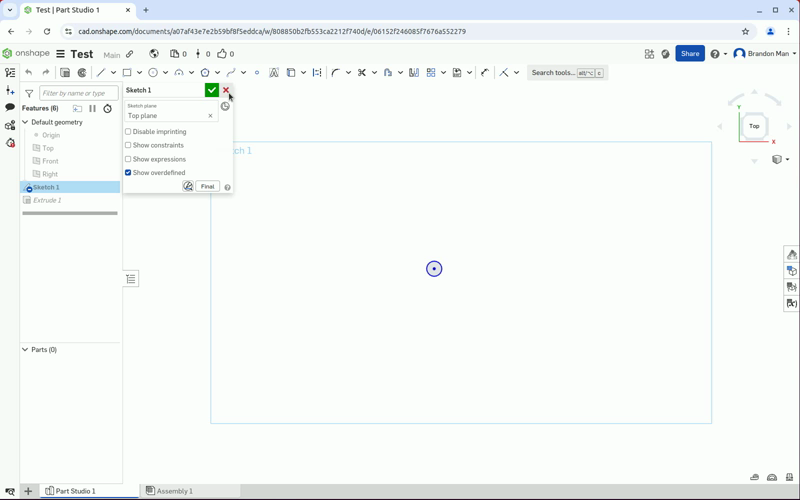
click(229, 92)
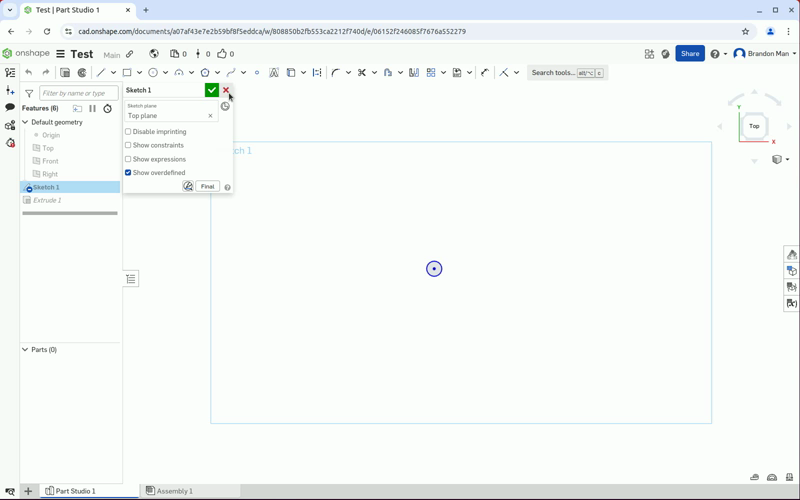
key(shift+s)
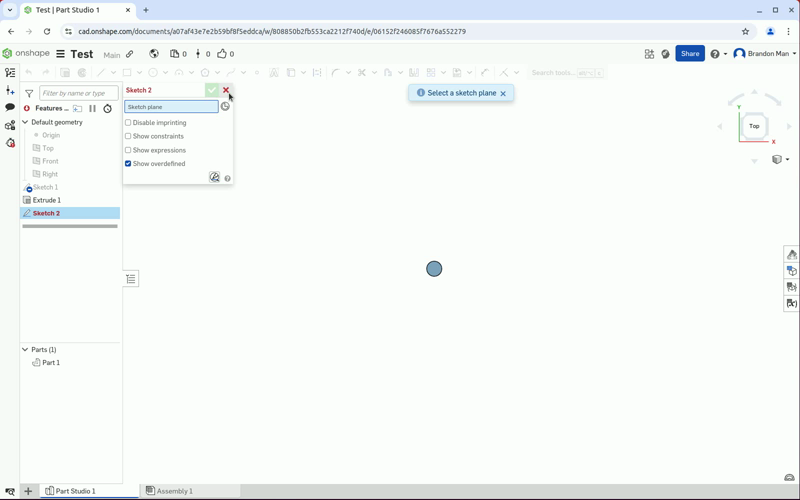
mouse_move(73, 150)
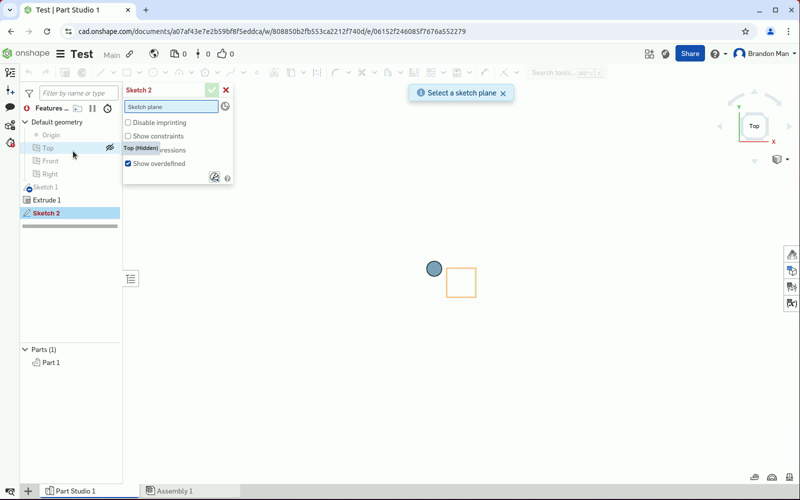
click(73, 150)
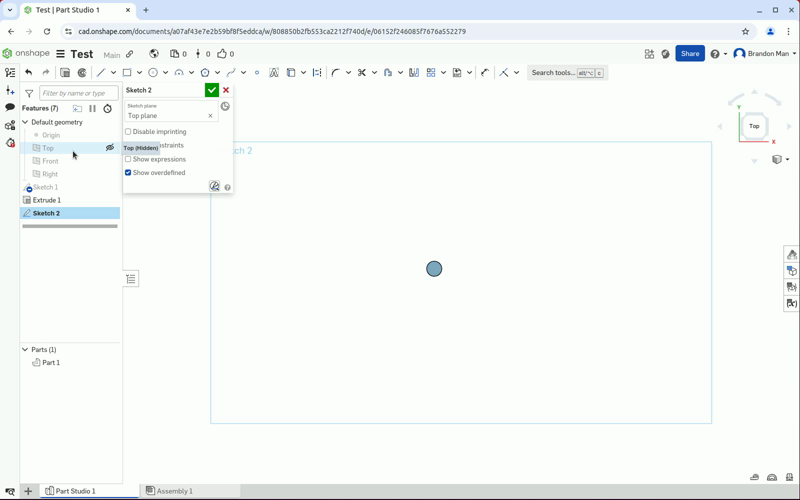
mouse_move(73, 352)
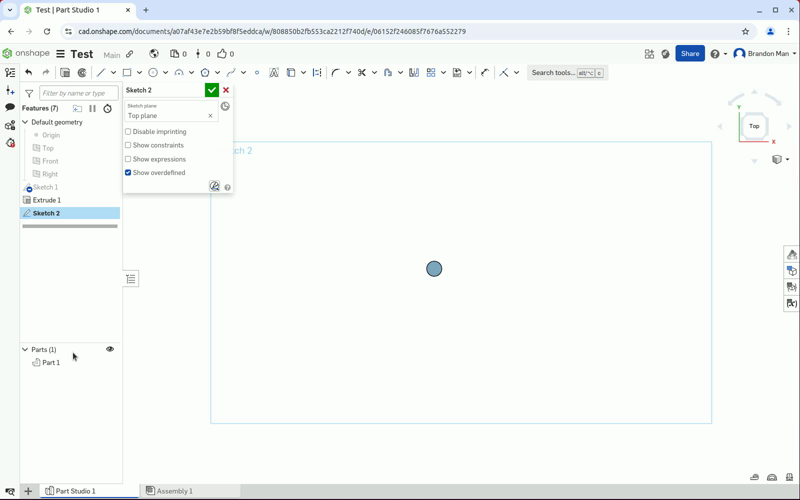
key(y)
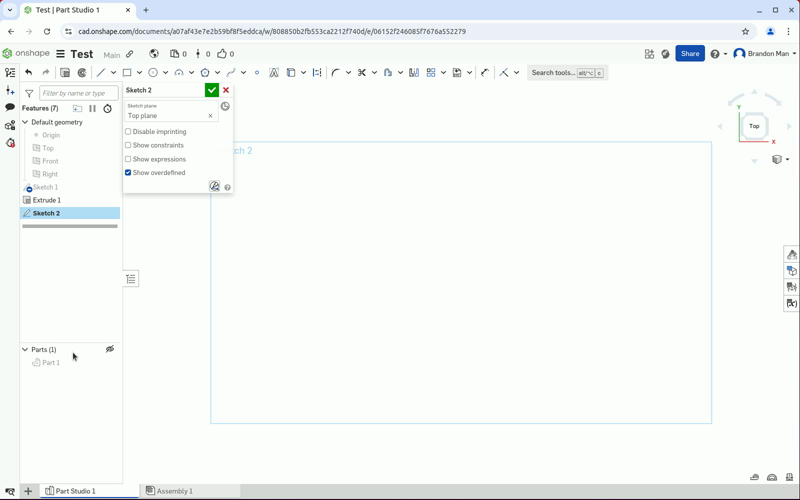
key(c)
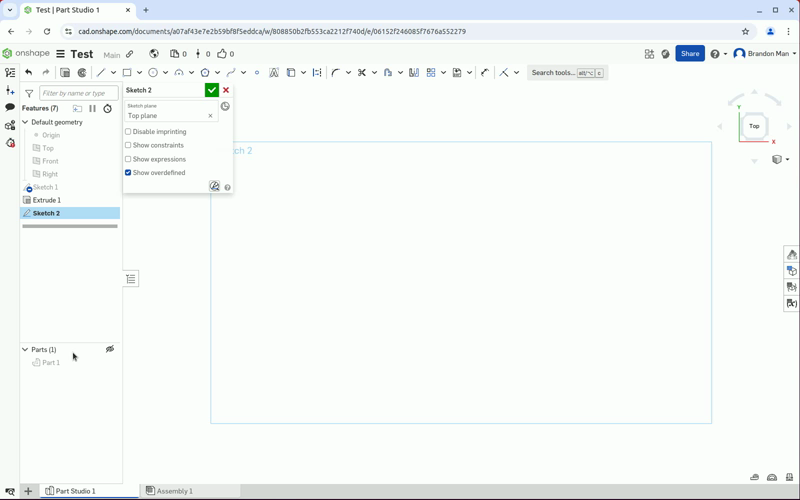
key_down(shift)
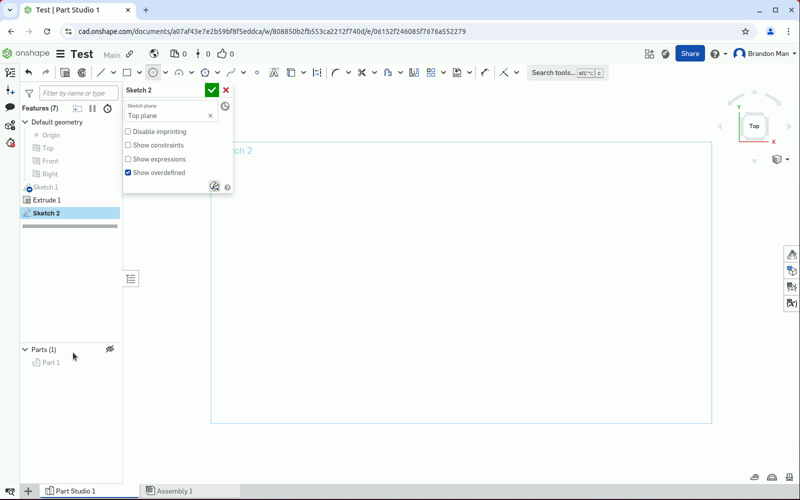
mouse_move(471, 270)
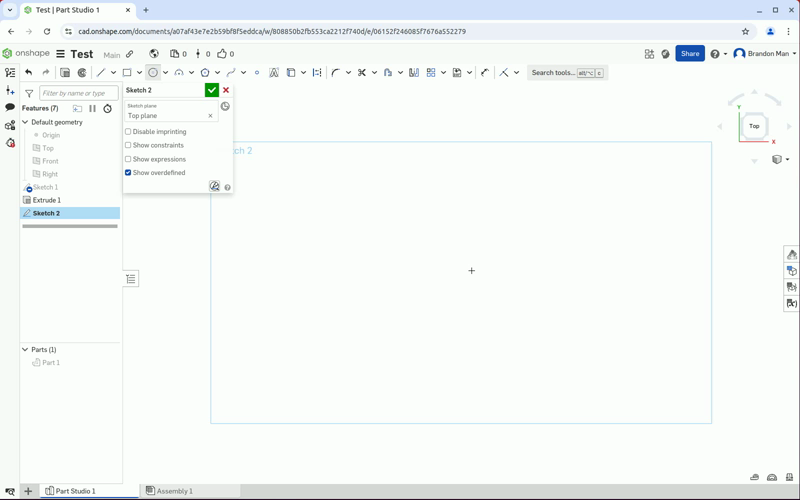
click(471, 270)
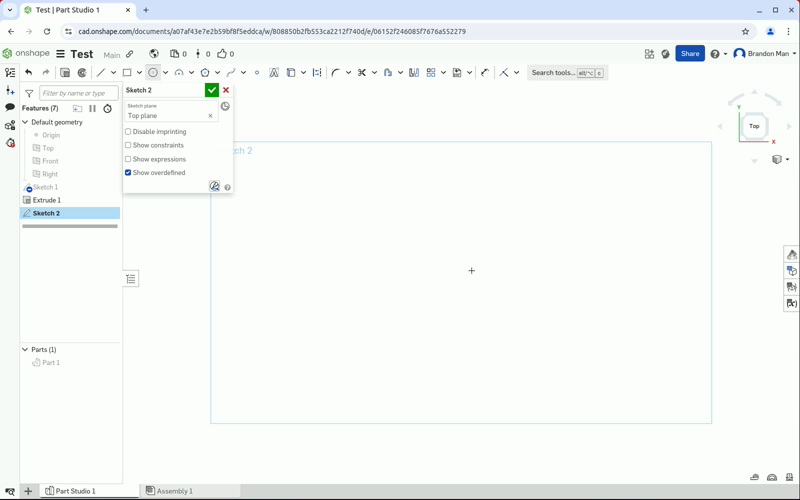
key_up(shift)
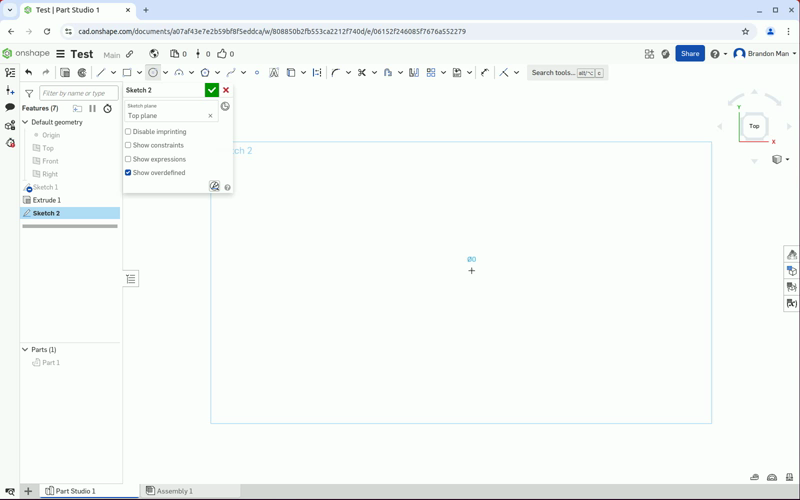
mouse_move(479, 270)
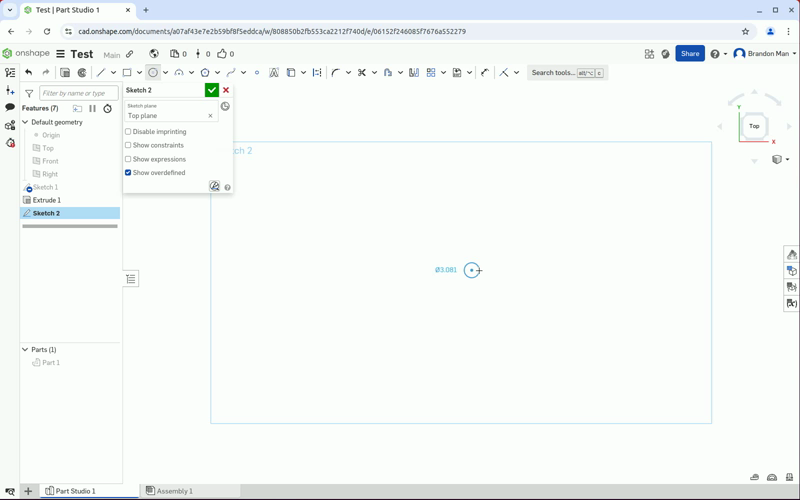
click(479, 270)
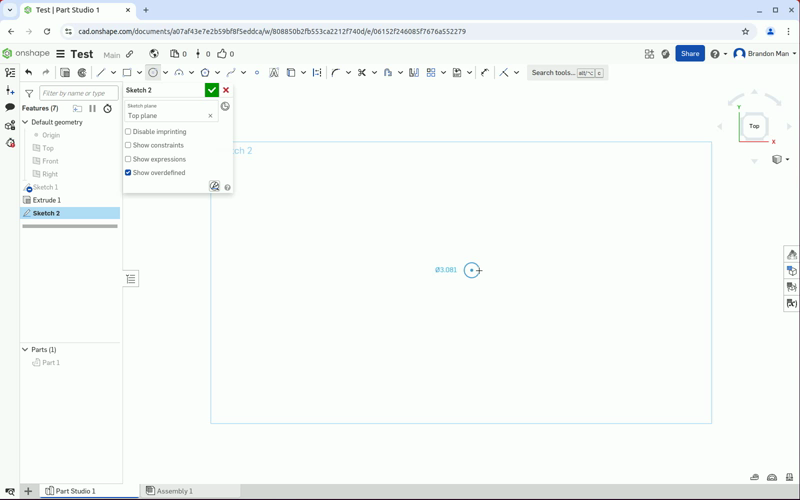
key(esc)
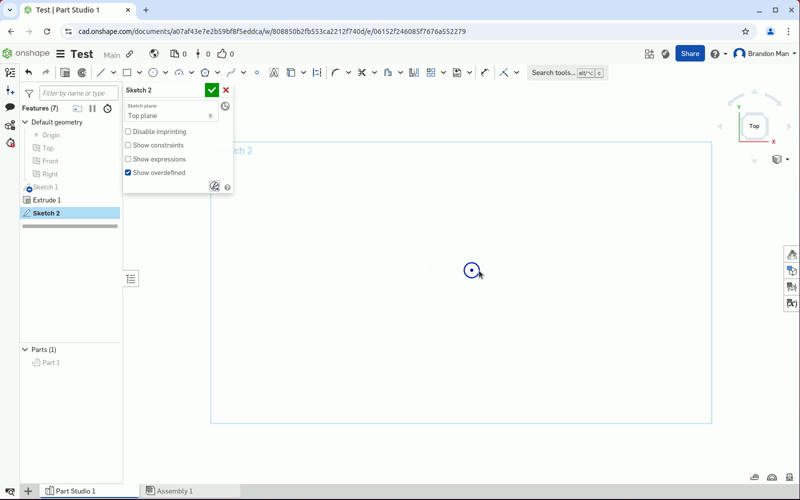
mouse_move(473, 273)
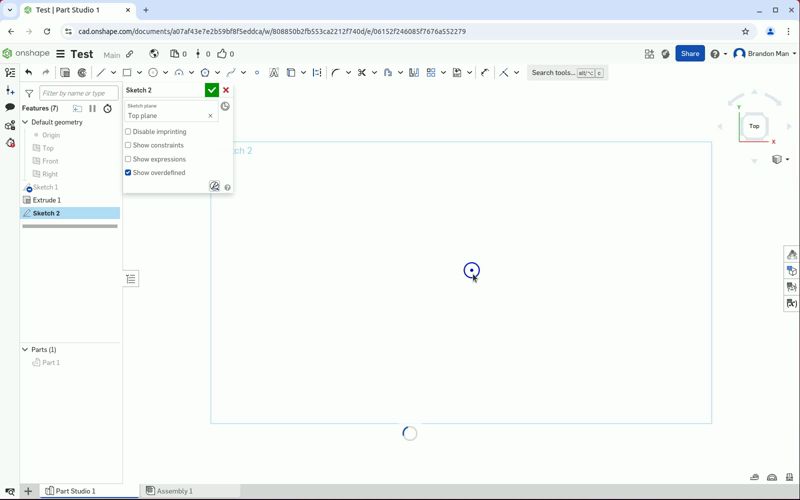
scroll(6)
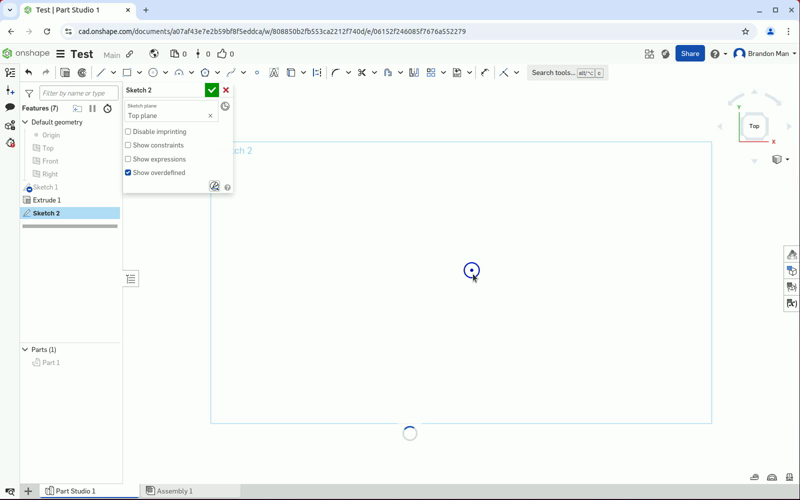
scroll(6)
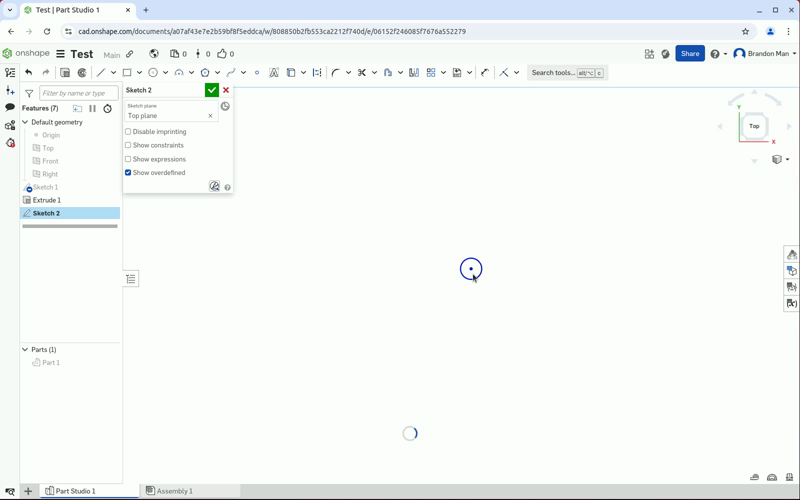
scroll(6)
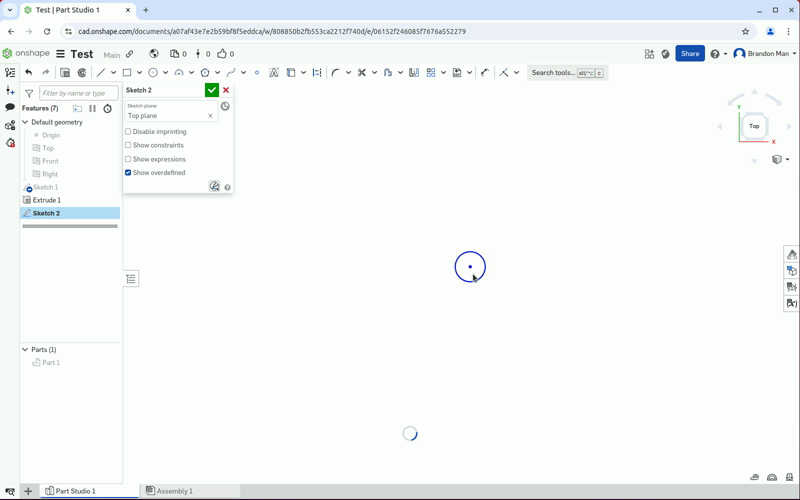
scroll(6)
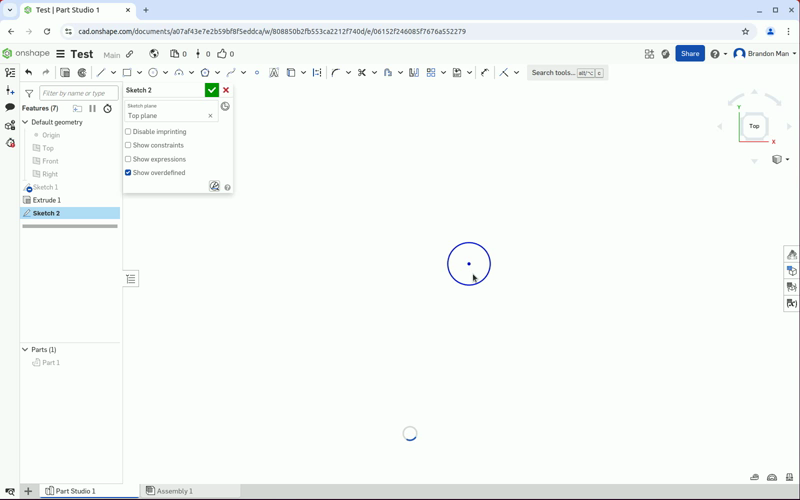
scroll(6)
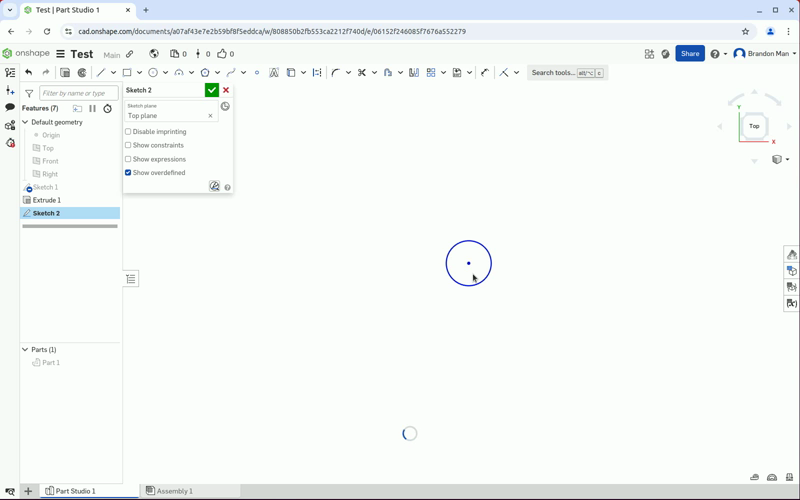
scroll(6)
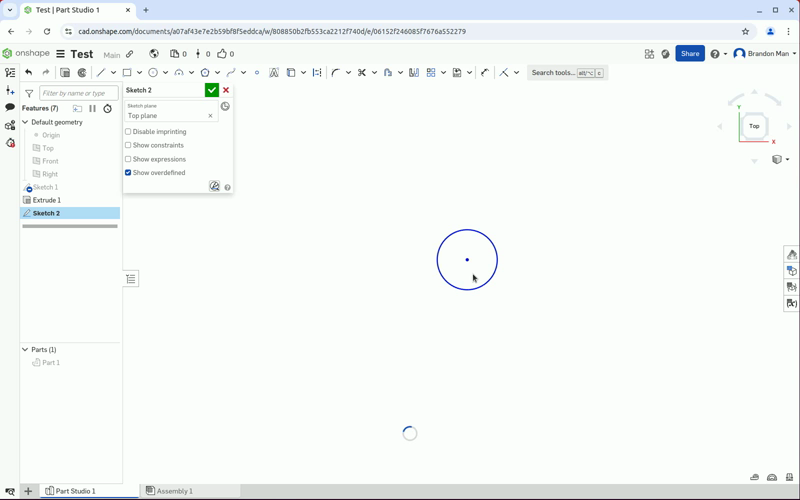
scroll(6)
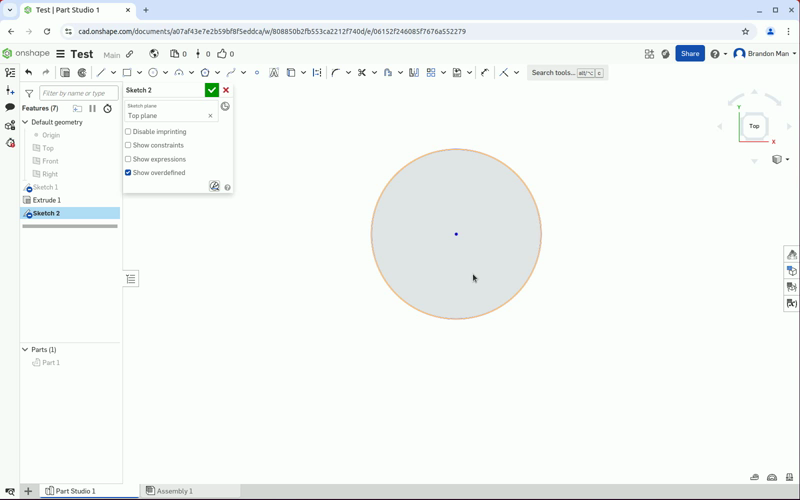
click(473, 273)
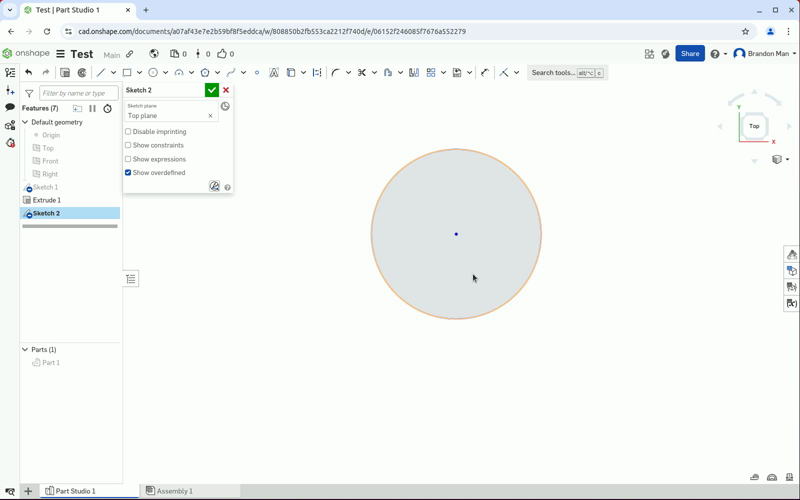
scroll(-6)
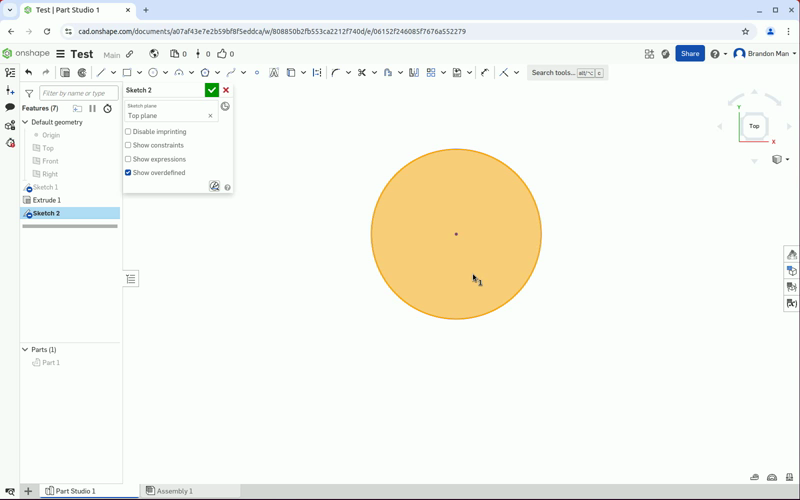
scroll(-6)
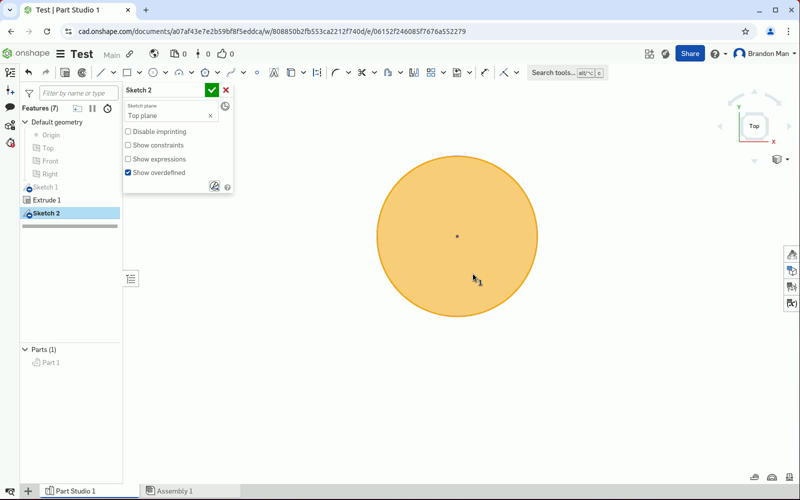
scroll(-6)
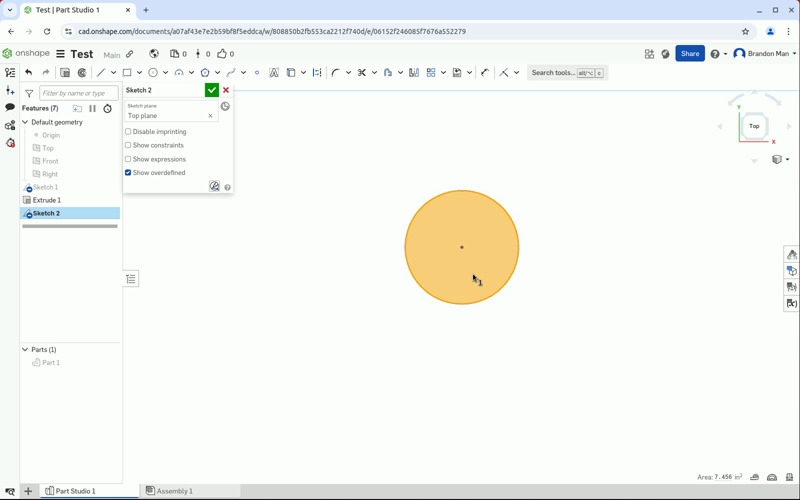
scroll(-6)
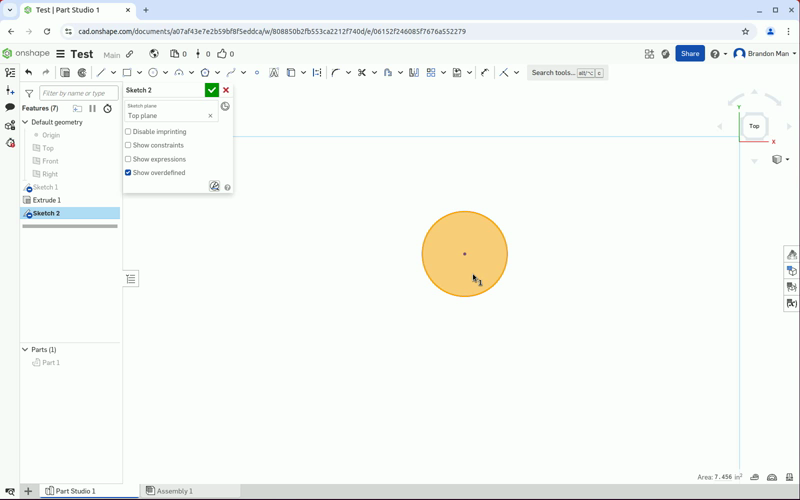
scroll(-6)
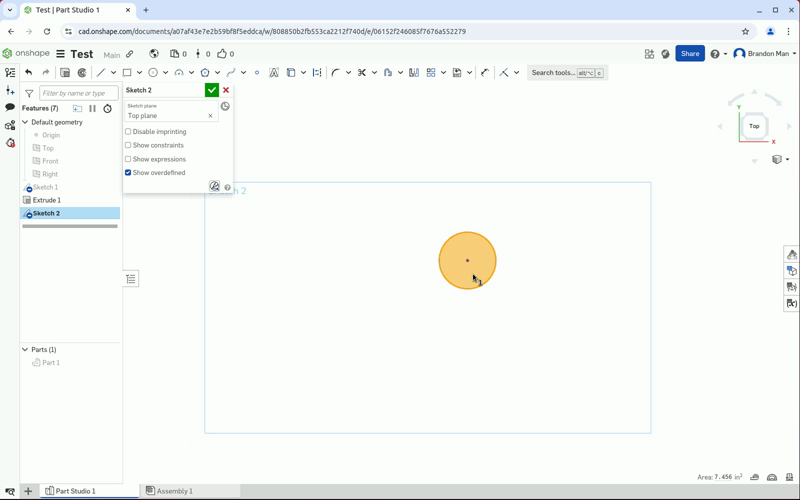
scroll(-6)
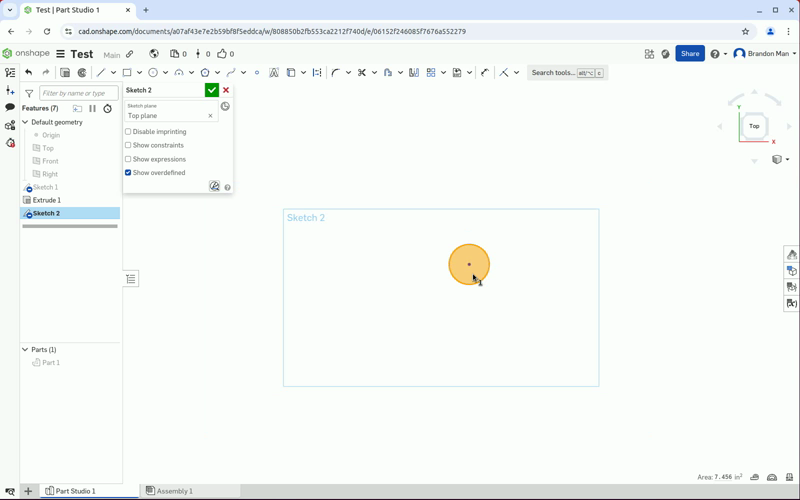
scroll(-6)
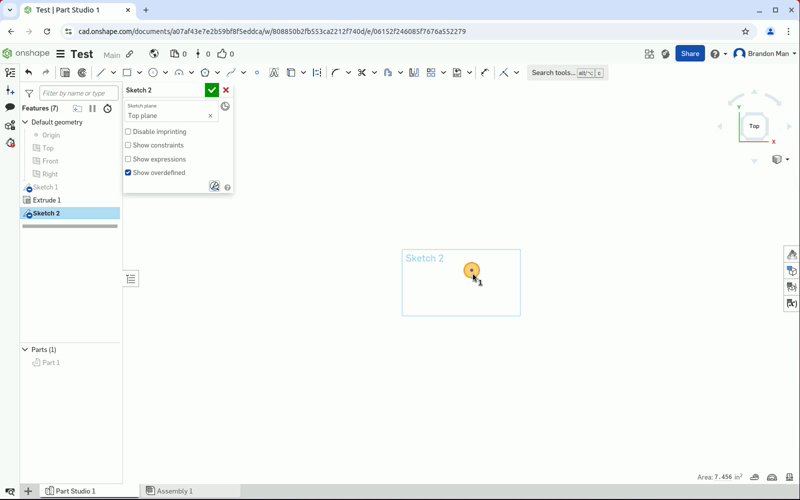
mouse_move(73, 352)
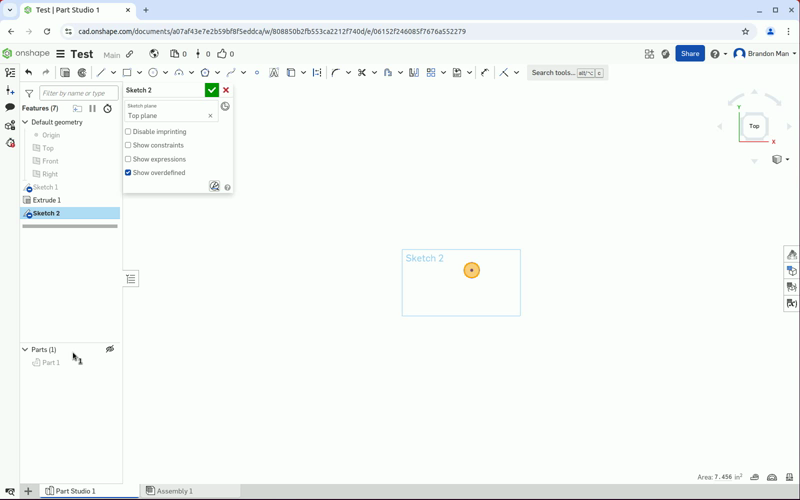
key(shift+y)
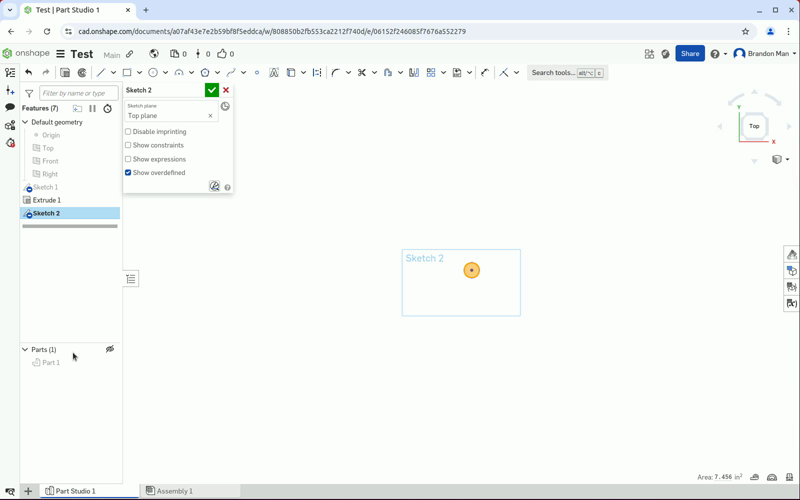
key(shift+e)
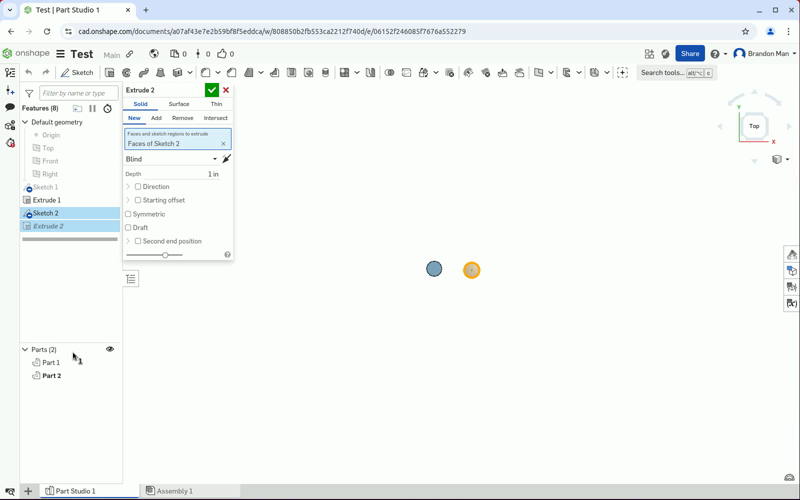
mouse_move(143, 106)
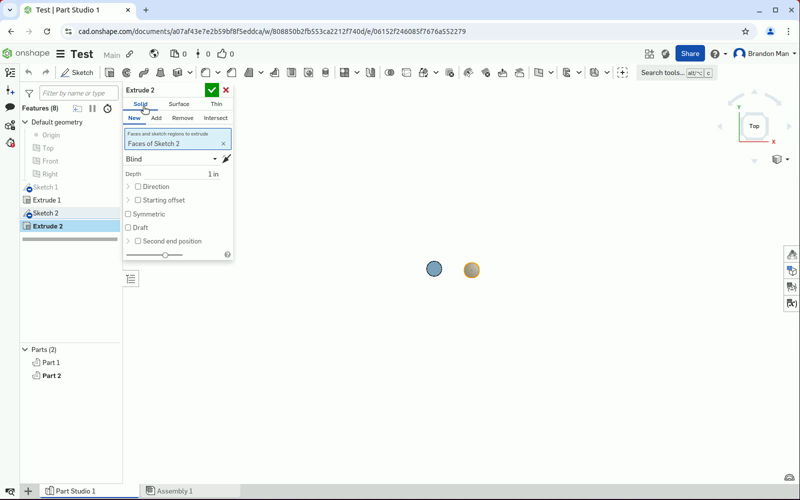
click(143, 106)
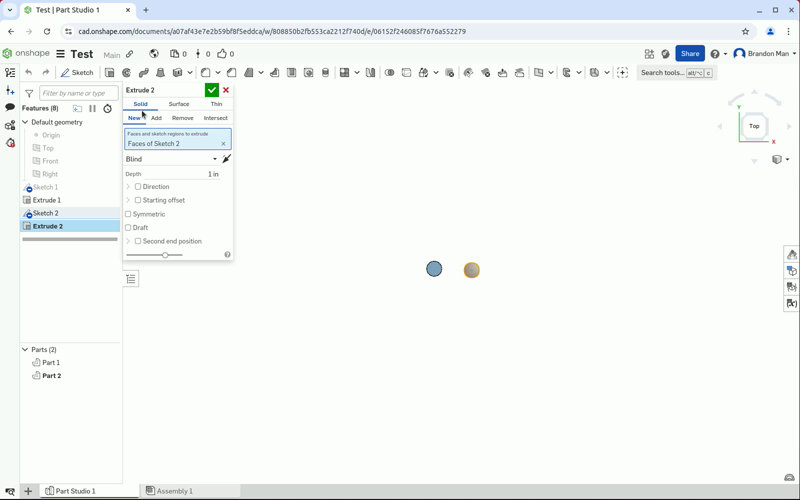
mouse_move(137, 120)
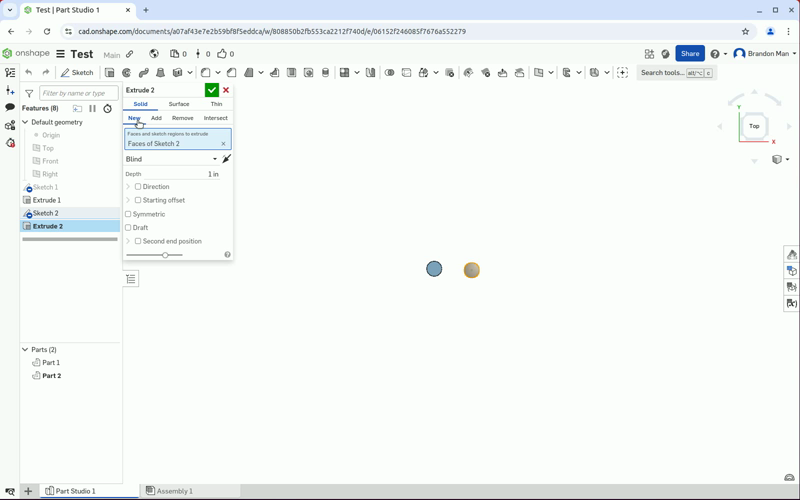
click(137, 120)
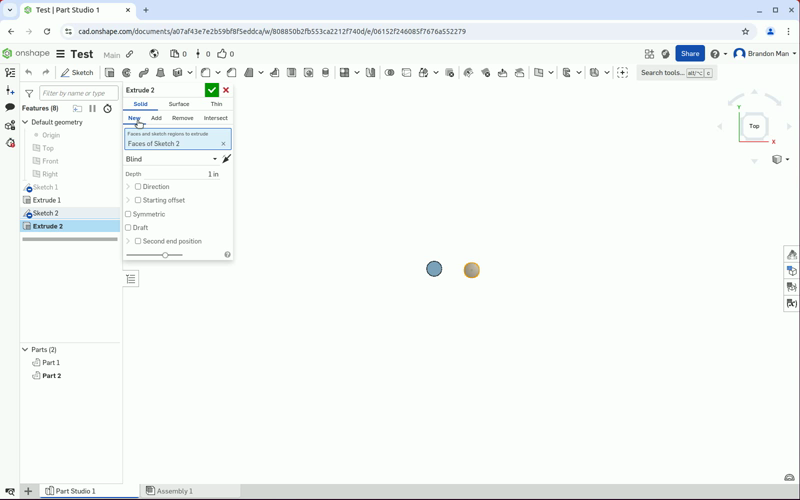
key(tab, 4)
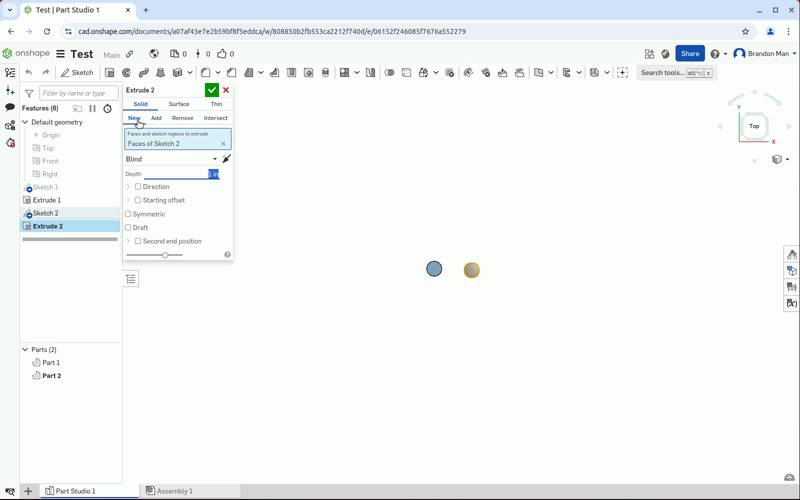
text(2.166)
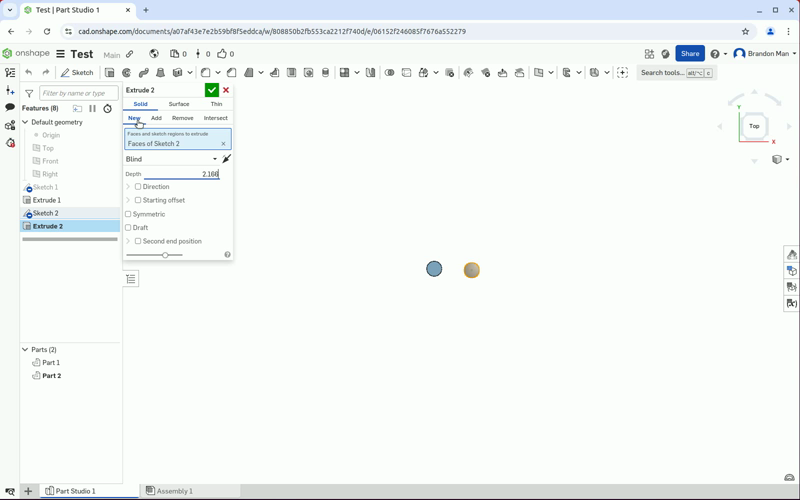
key(enter)
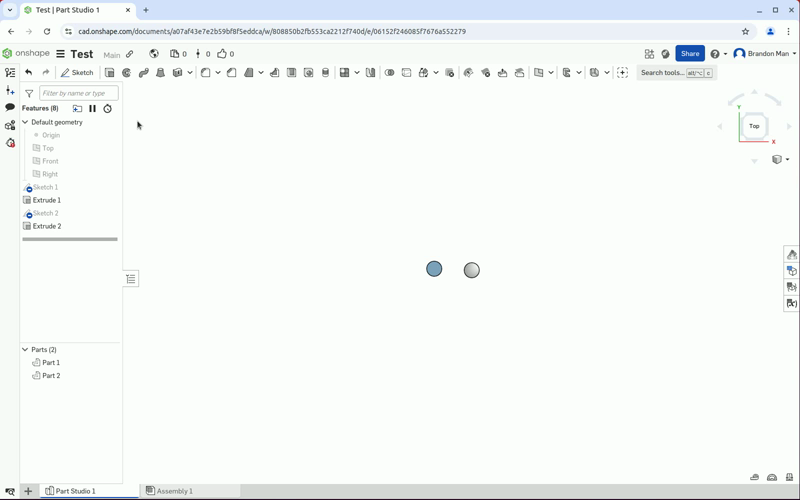
key(shift+h)
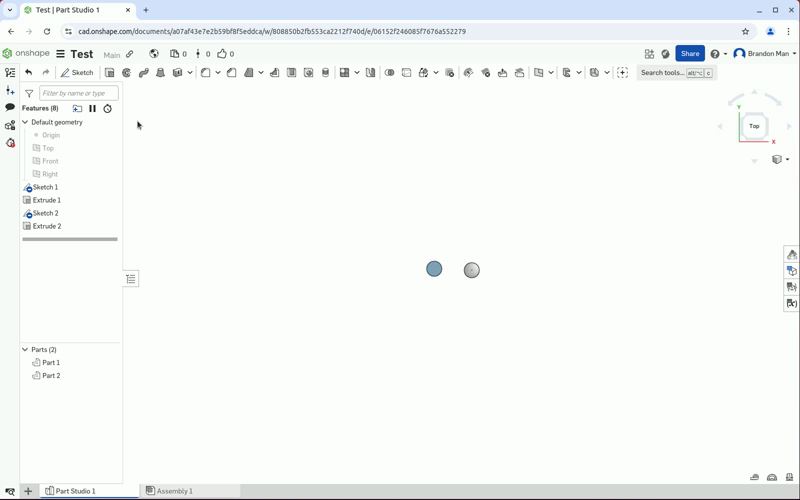
key(shift+h)
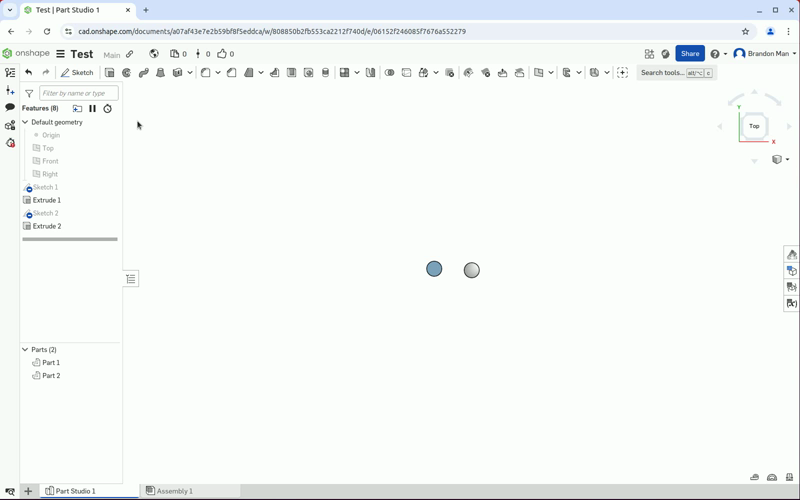
mouse_move(73, 189)
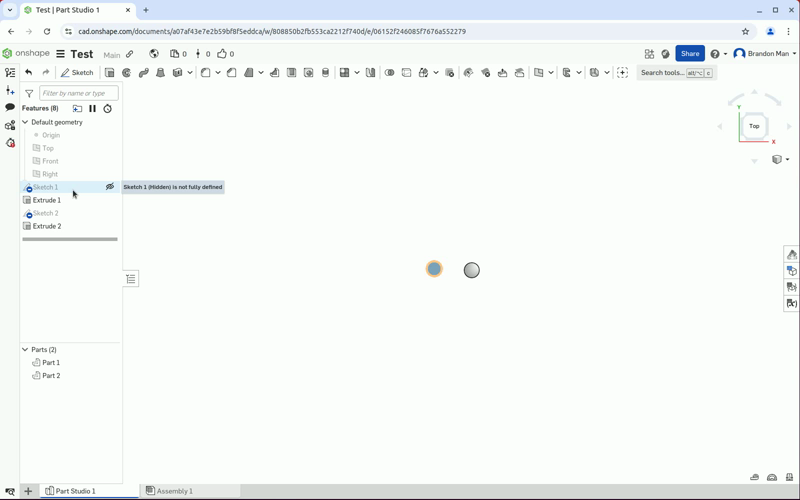
click(73, 189)
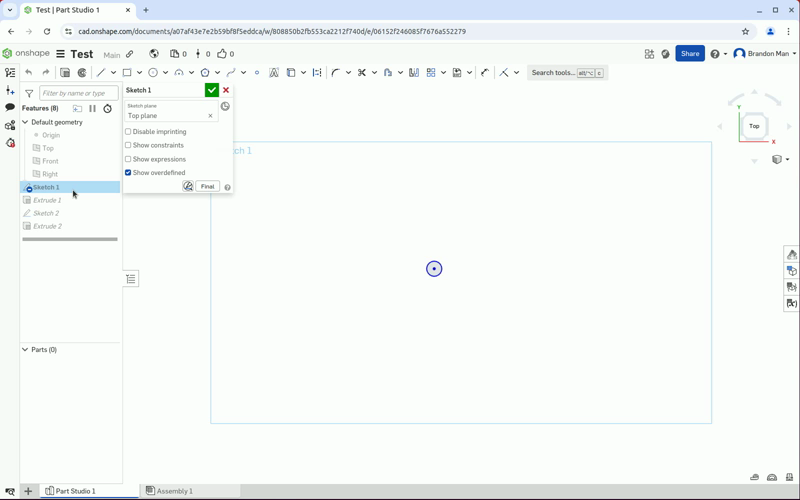
mouse_move(229, 92)
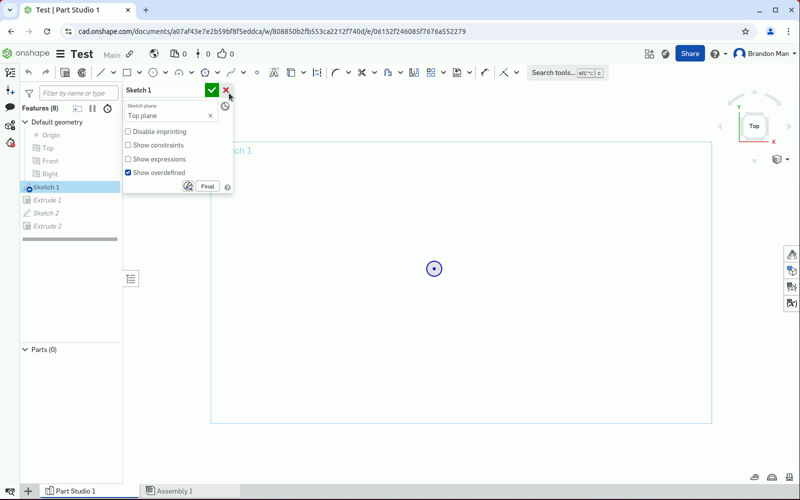
click(229, 92)
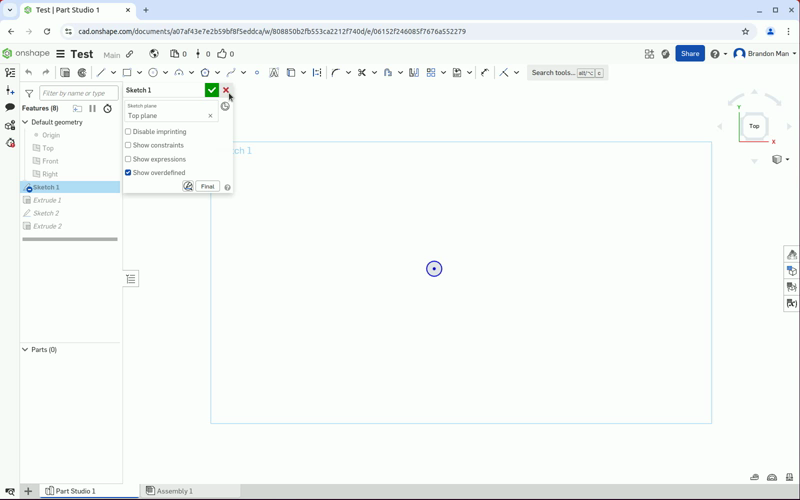
key(shift+s)
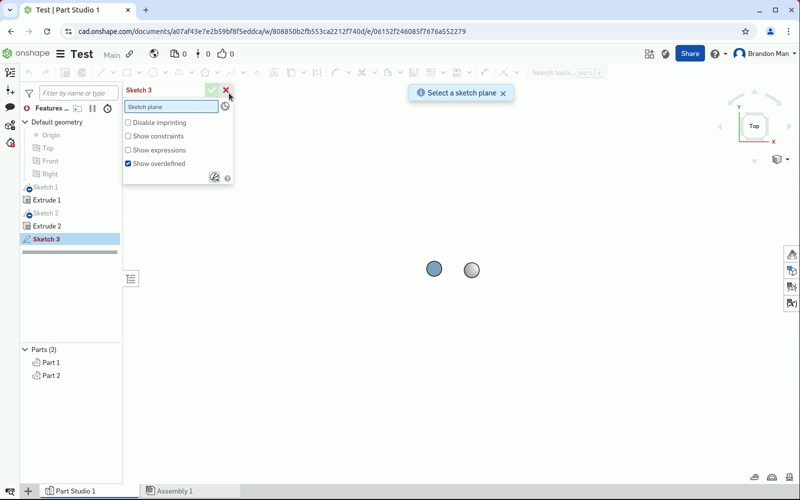
mouse_move(73, 150)
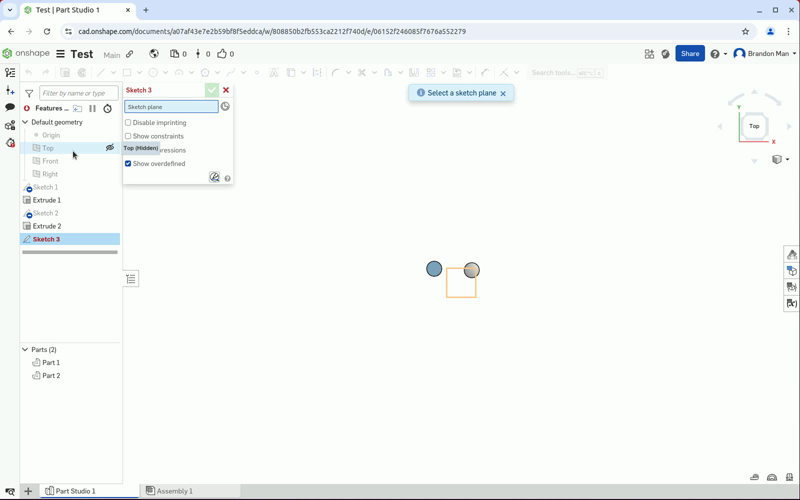
click(73, 150)
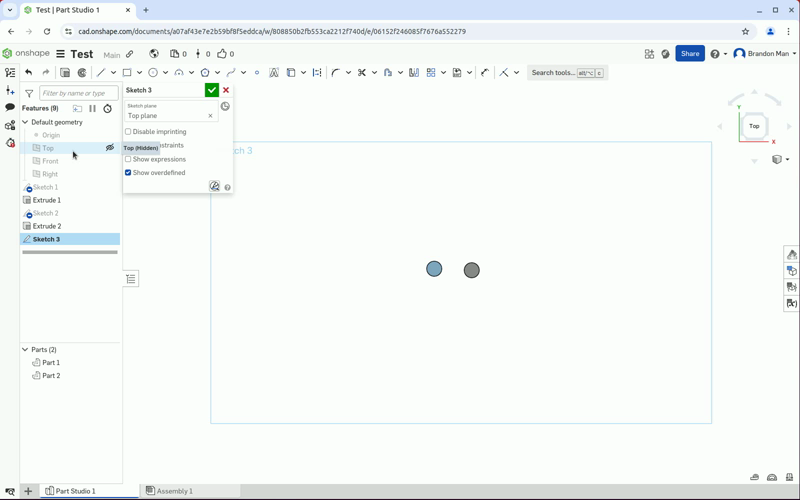
mouse_move(73, 352)
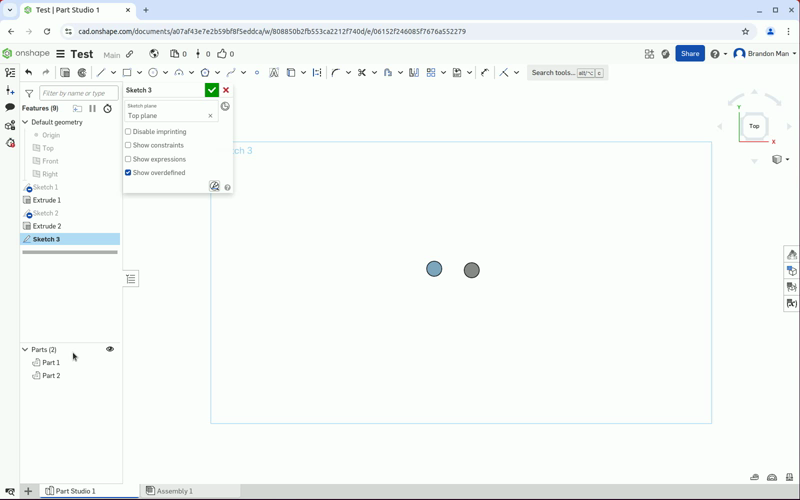
key(y)
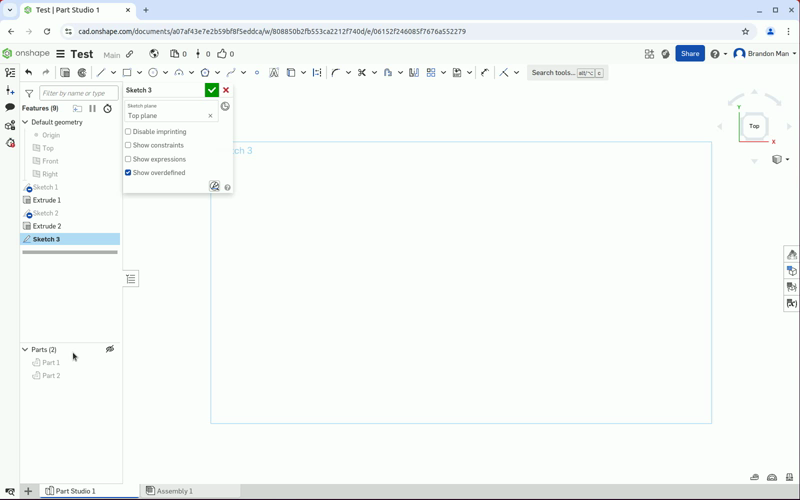
key(c)
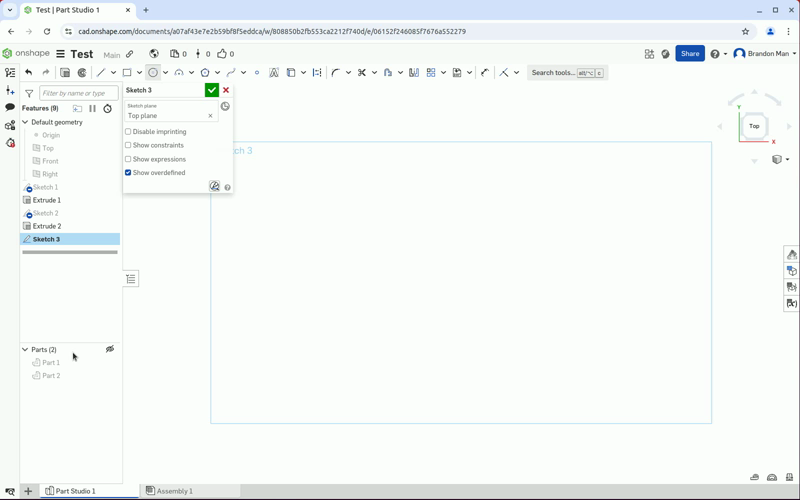
key_down(shift)
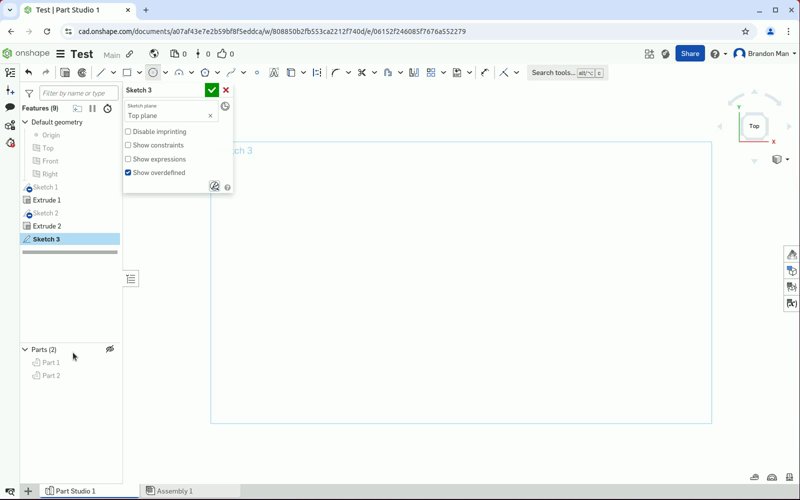
mouse_move(448, 299)
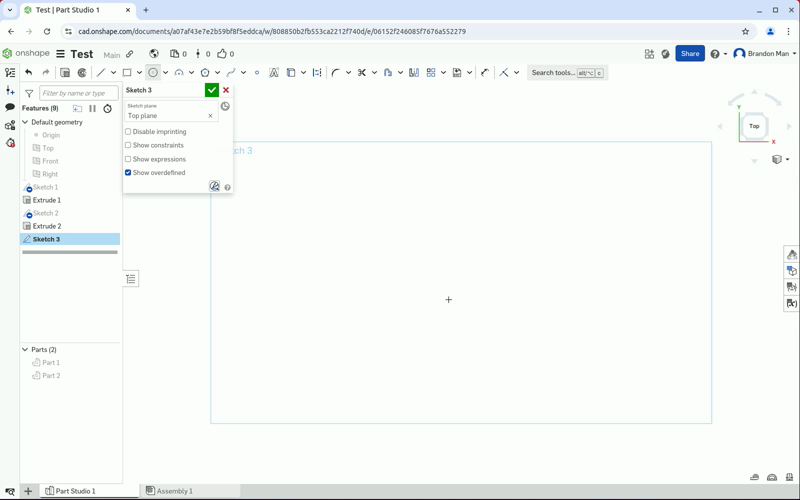
click(448, 299)
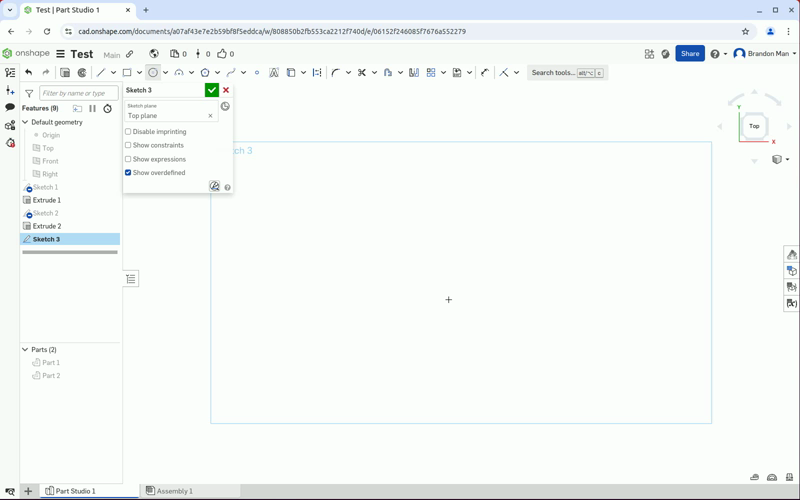
key_up(shift)
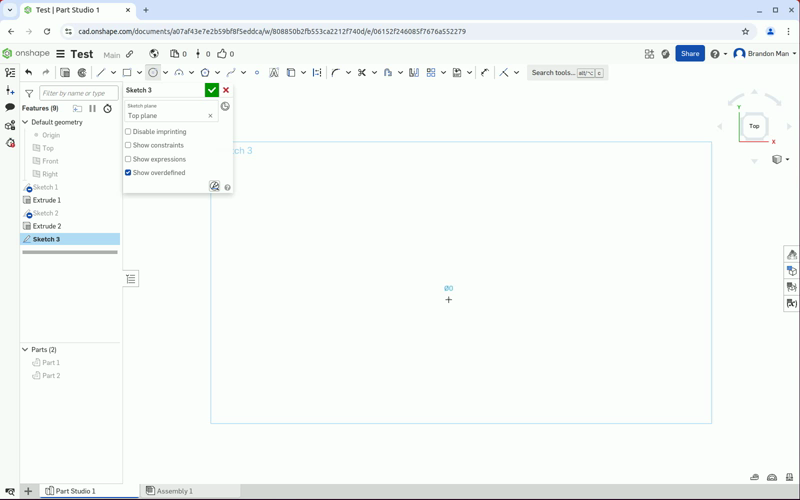
mouse_move(456, 299)
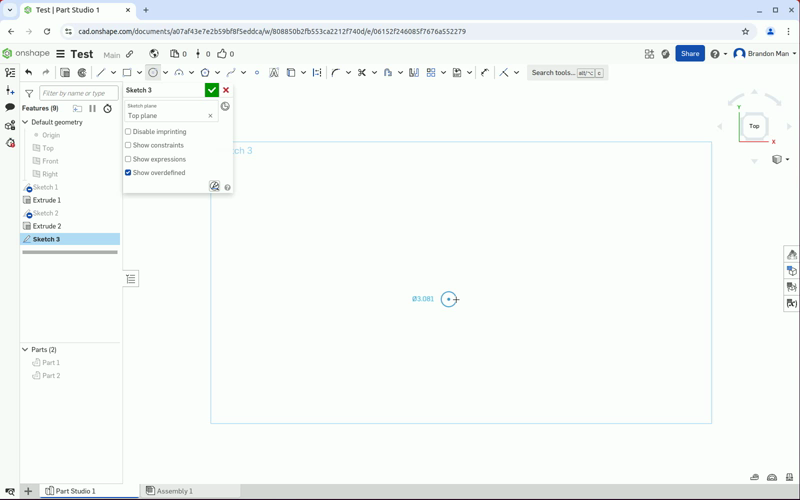
click(456, 299)
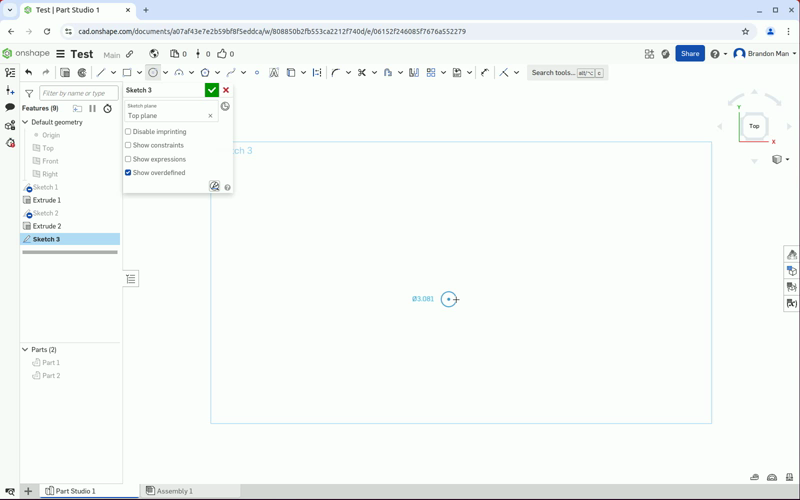
key(esc)
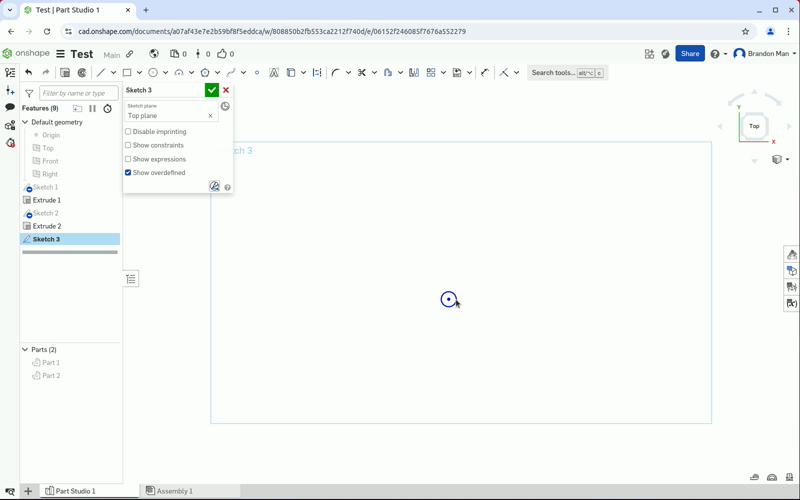
mouse_move(444, 297)
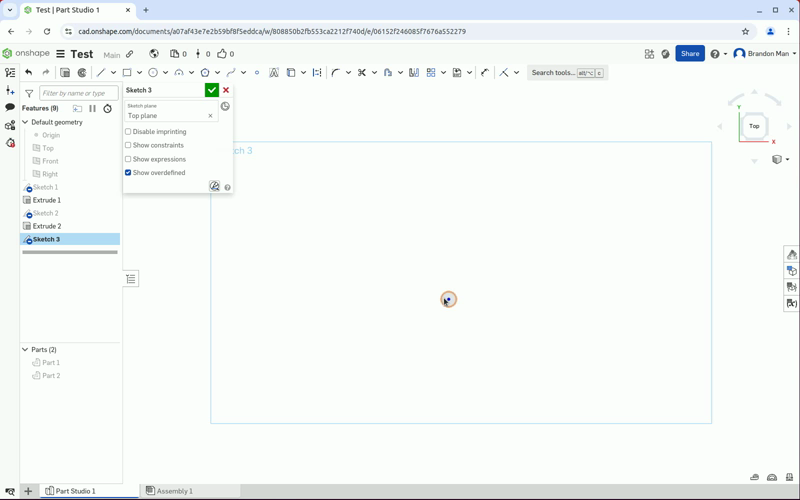
scroll(6)
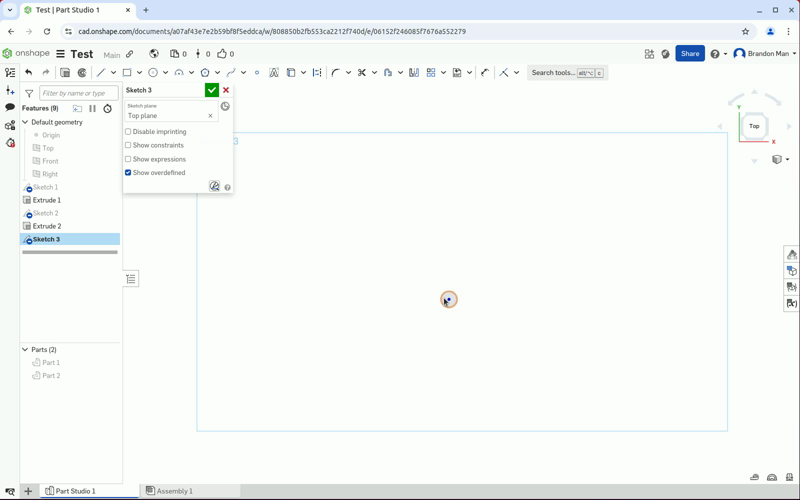
scroll(6)
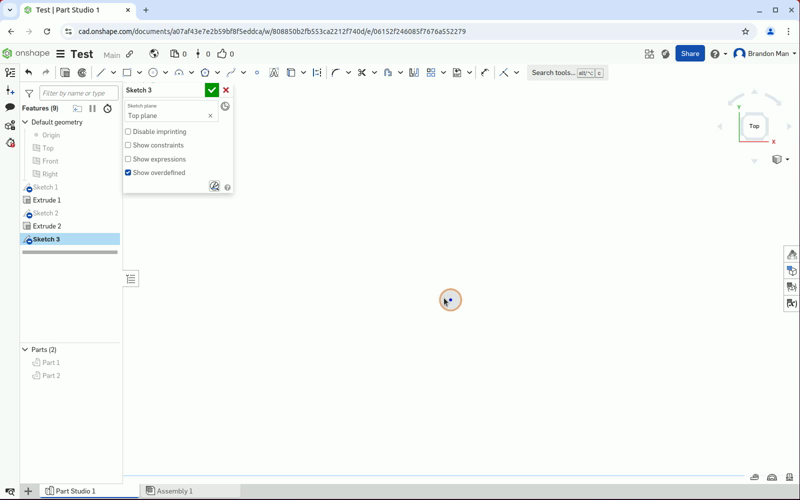
scroll(6)
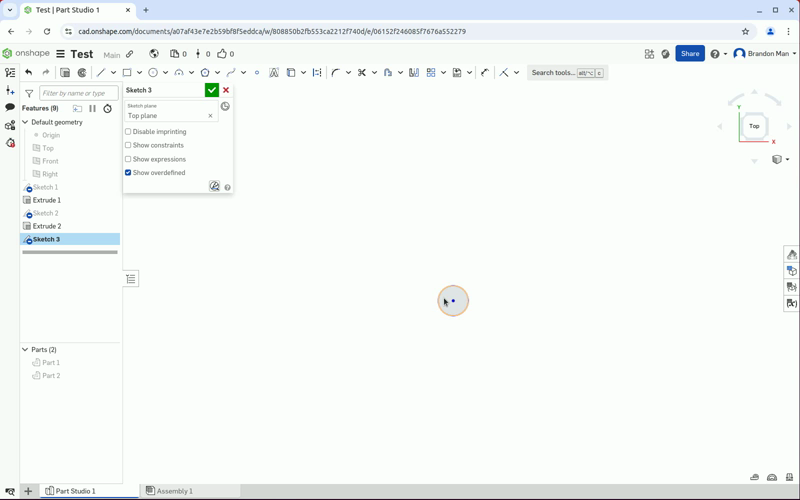
scroll(6)
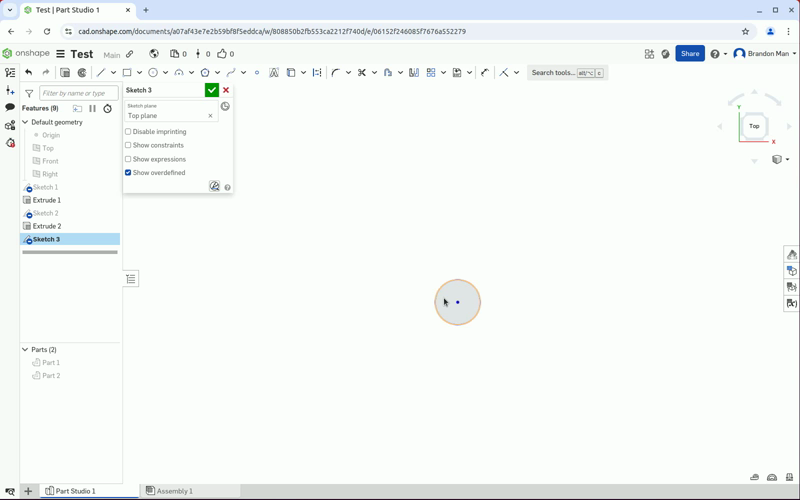
scroll(6)
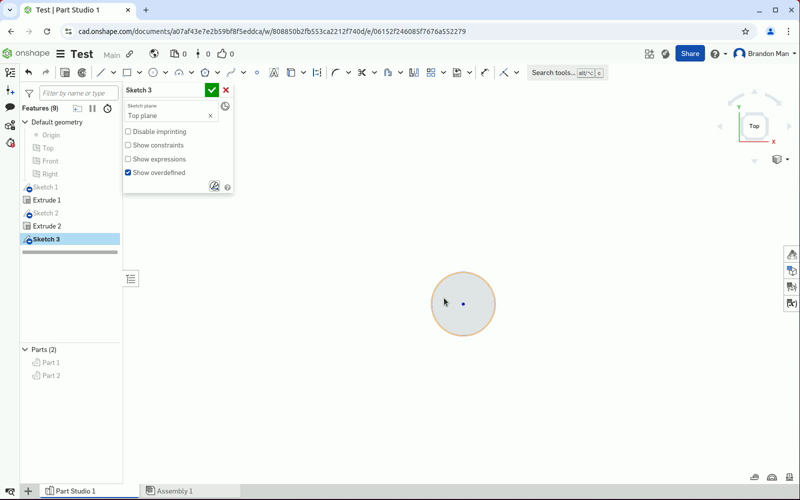
scroll(6)
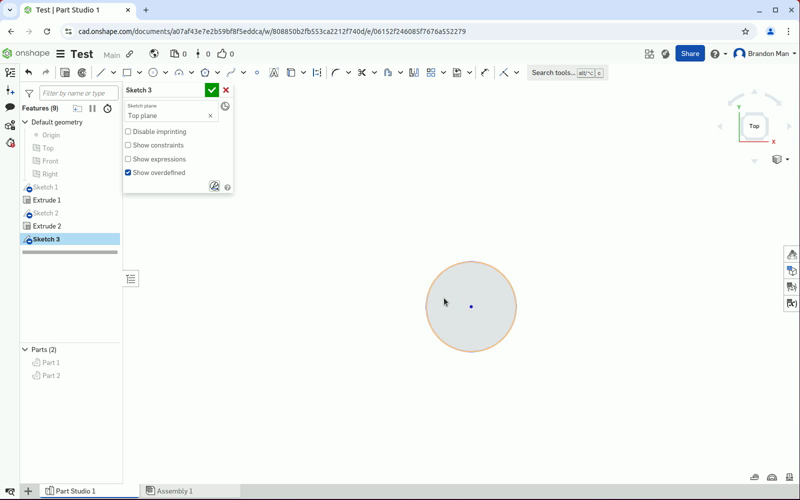
scroll(6)
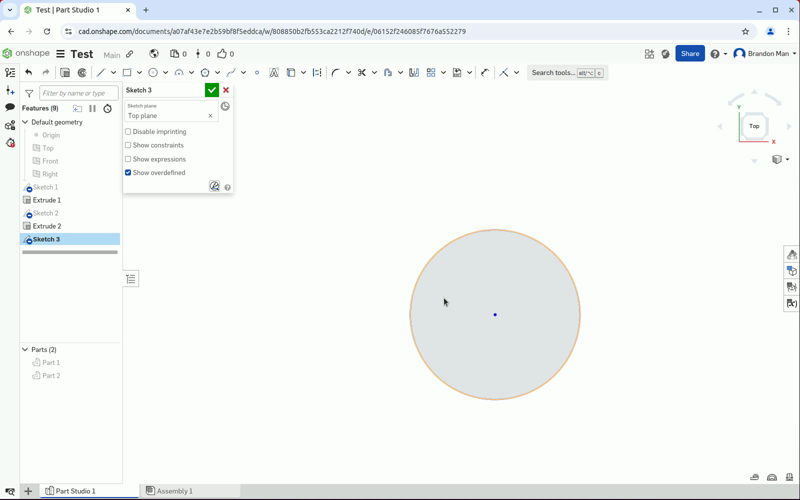
click(444, 297)
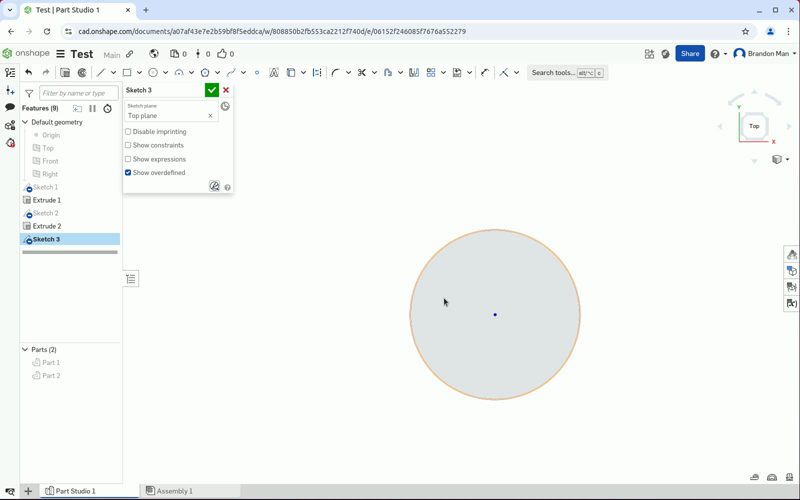
scroll(-6)
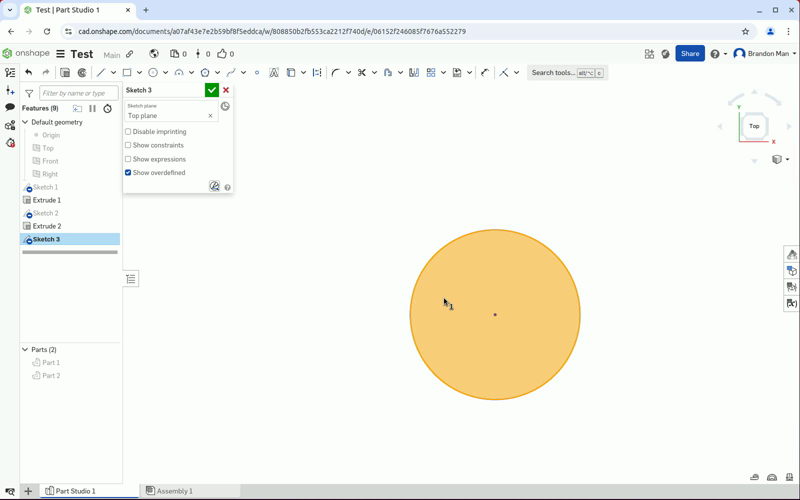
scroll(-6)
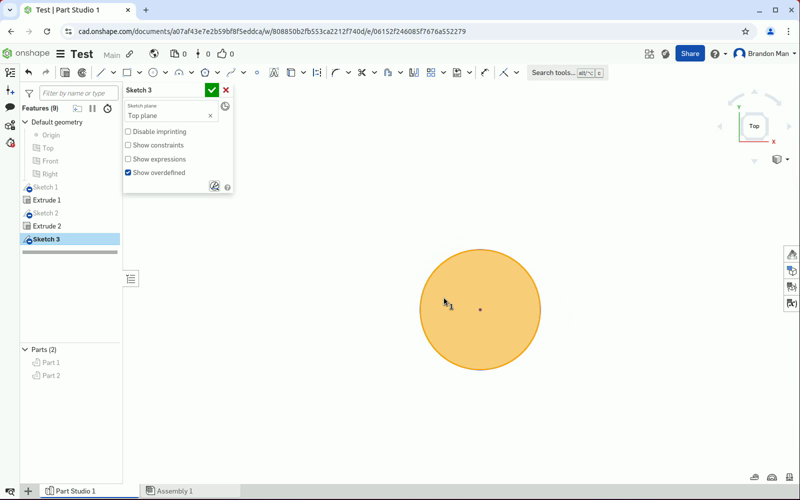
scroll(-6)
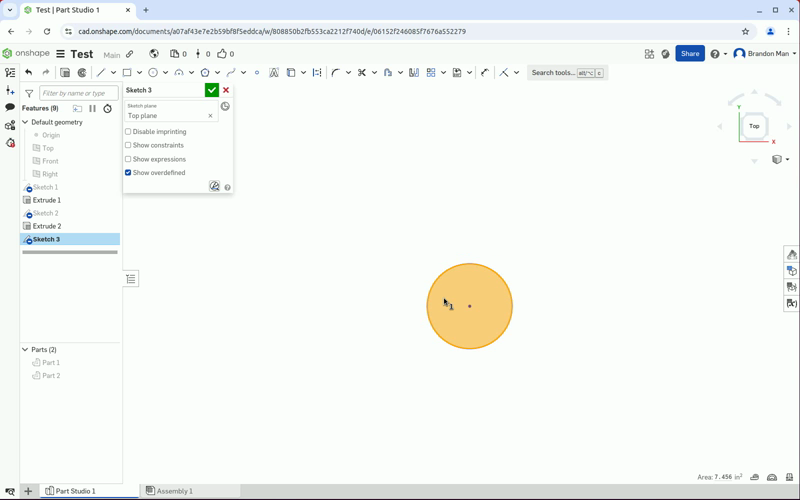
scroll(-6)
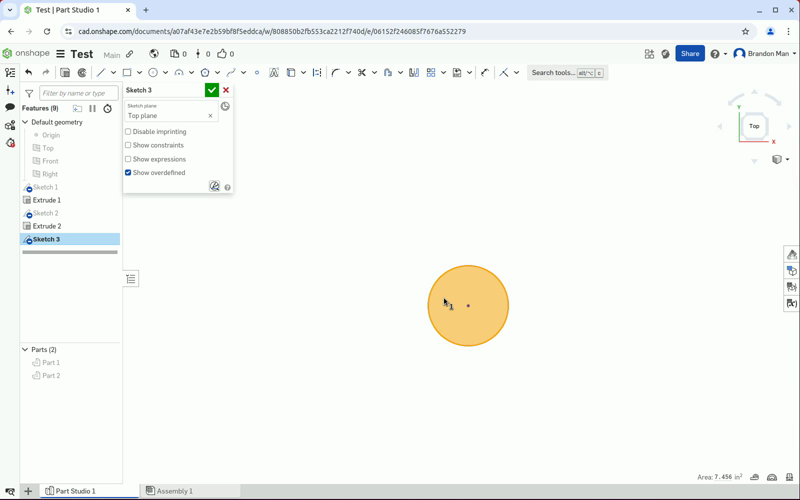
scroll(-6)
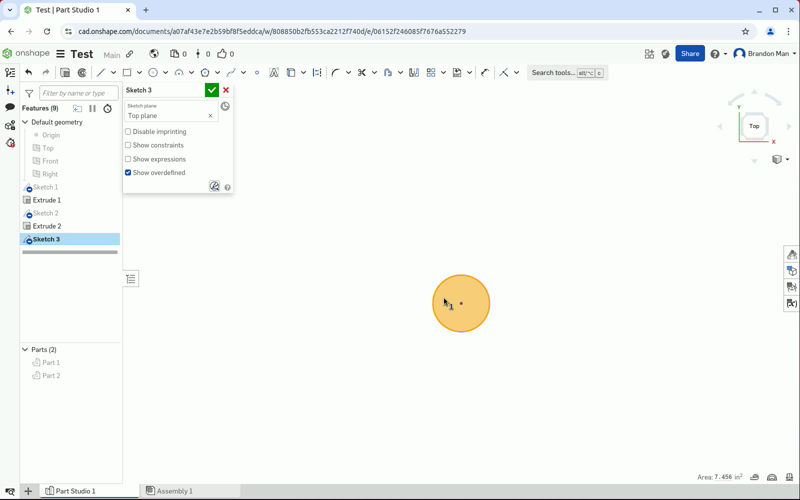
scroll(-6)
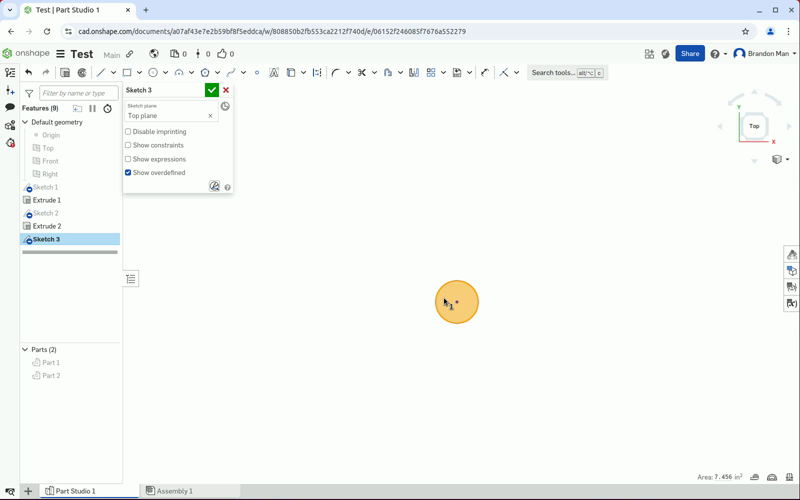
scroll(-6)
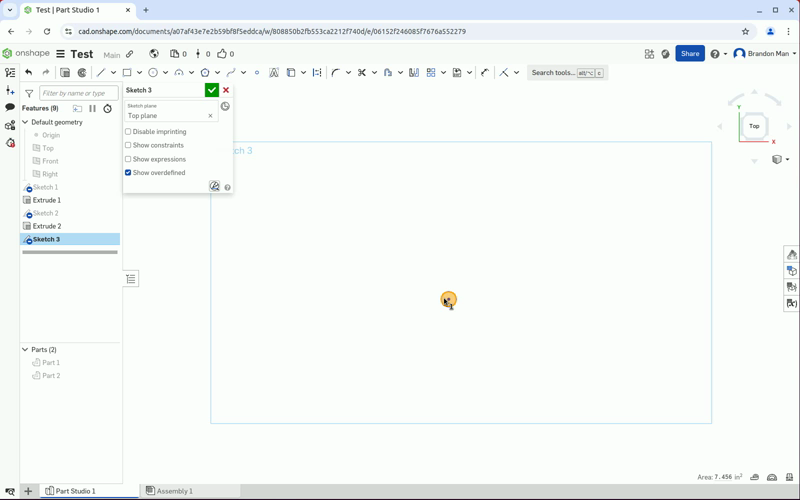
mouse_move(73, 352)
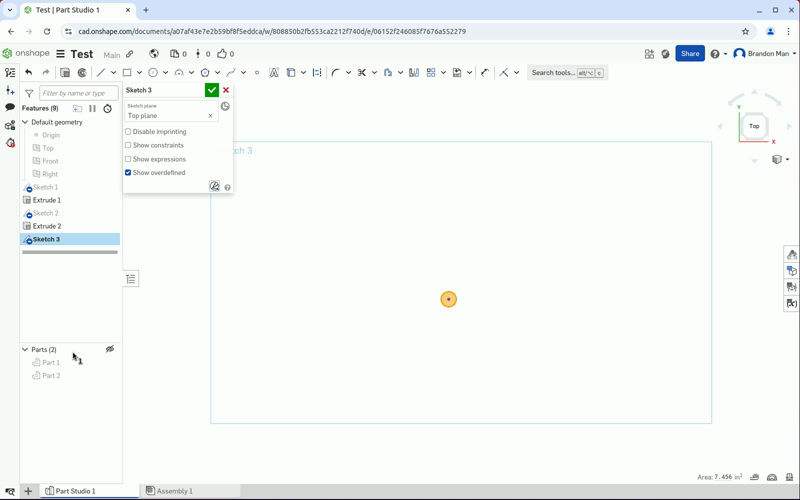
key(shift+y)
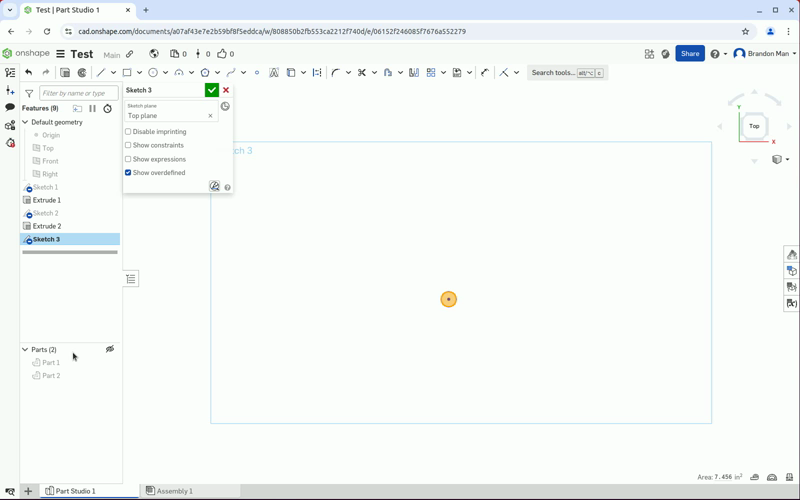
key(shift+e)
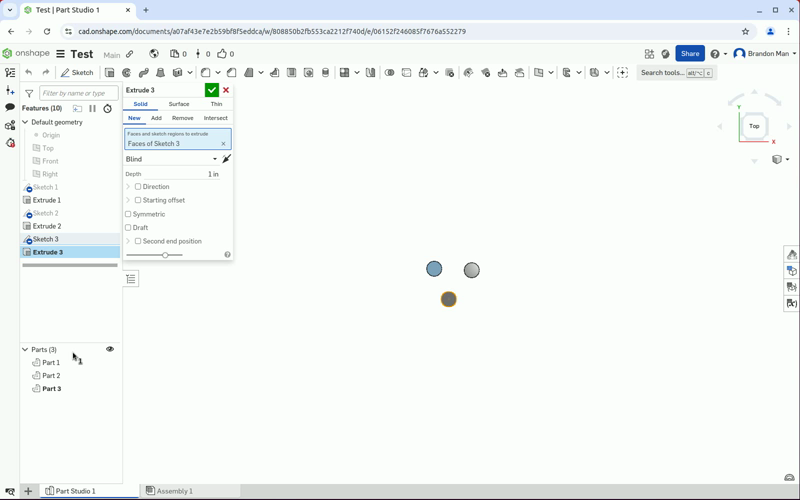
mouse_move(143, 106)
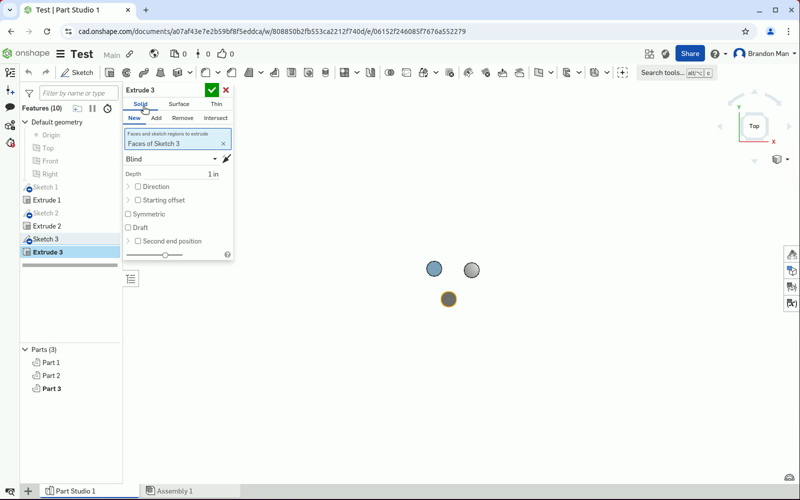
click(143, 106)
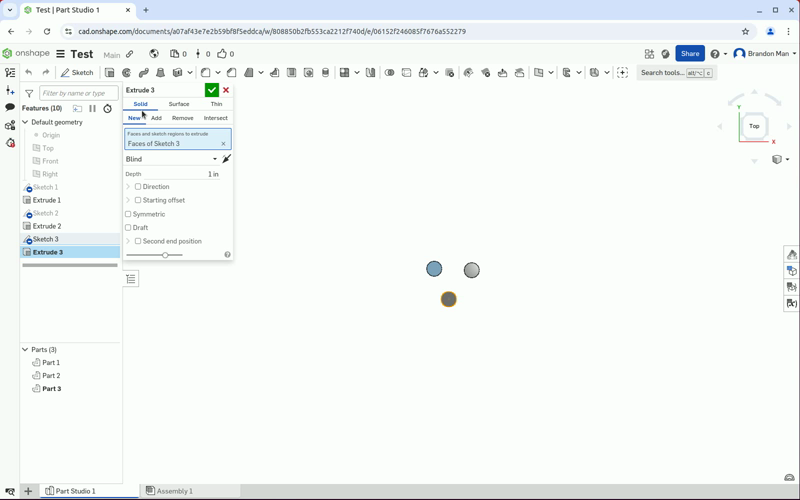
mouse_move(137, 120)
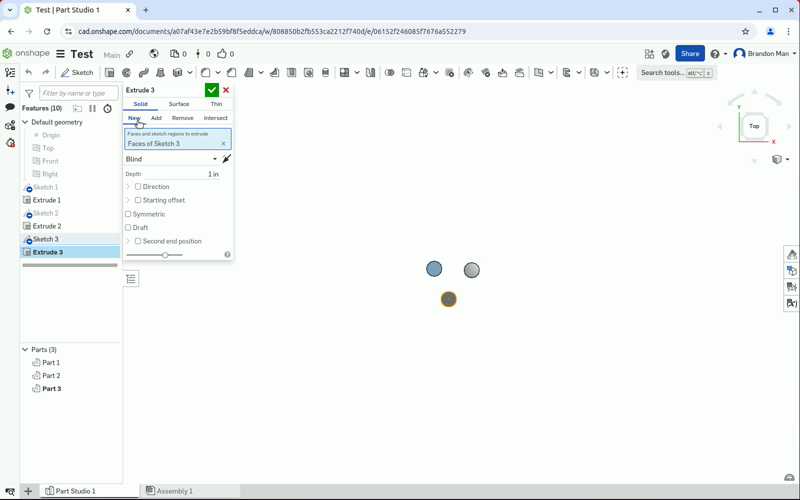
click(137, 120)
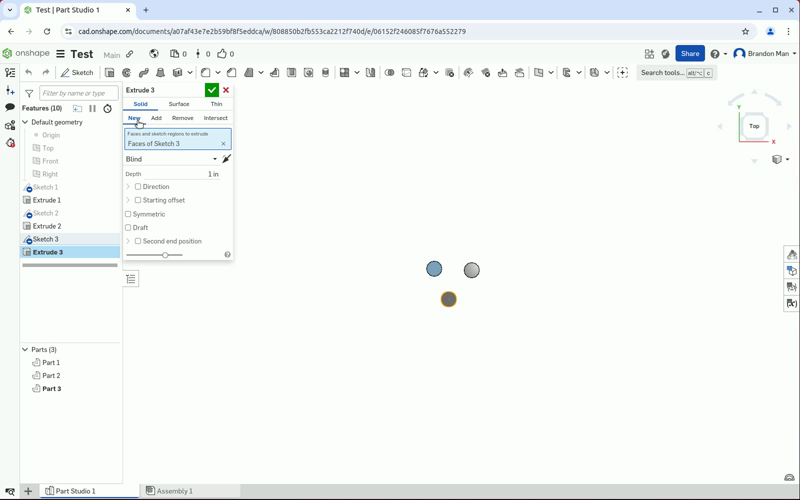
key(tab, 4)
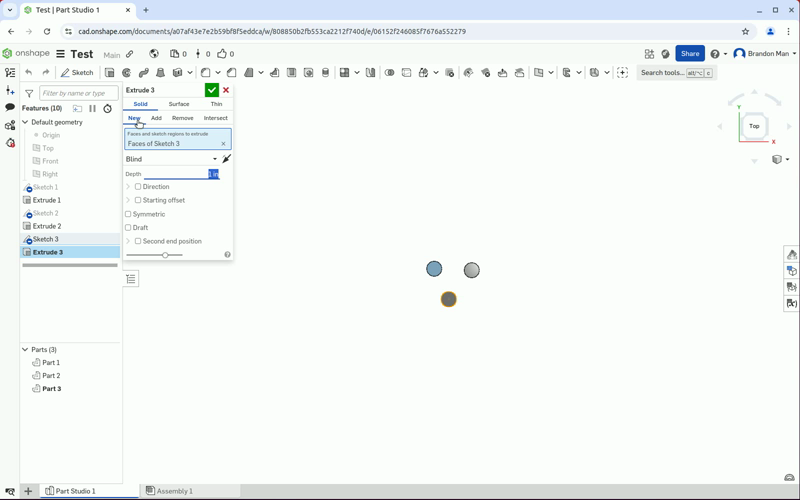
text(23.108)
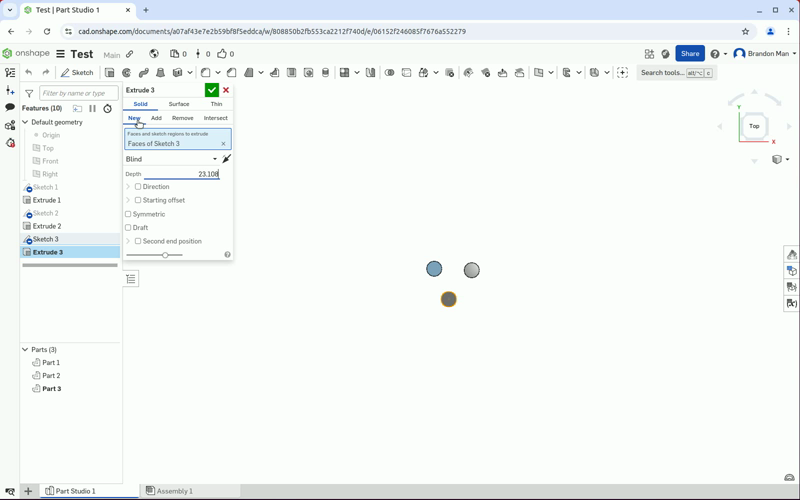
key(enter)
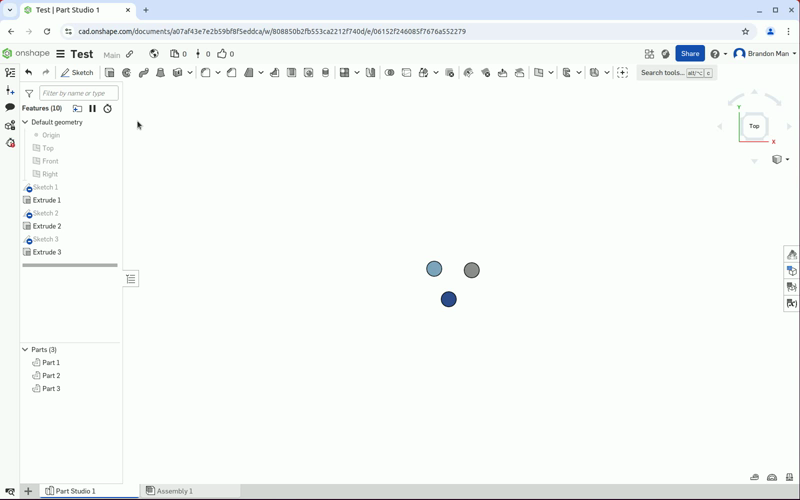
key(shift+h)
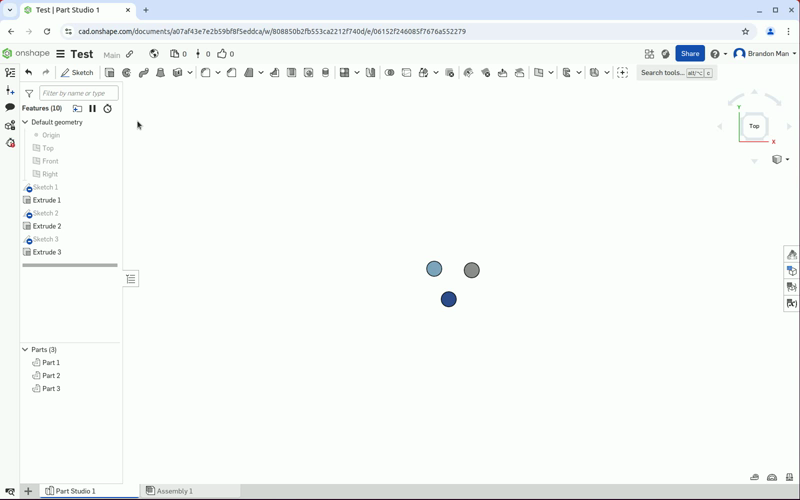
key(shift+h)
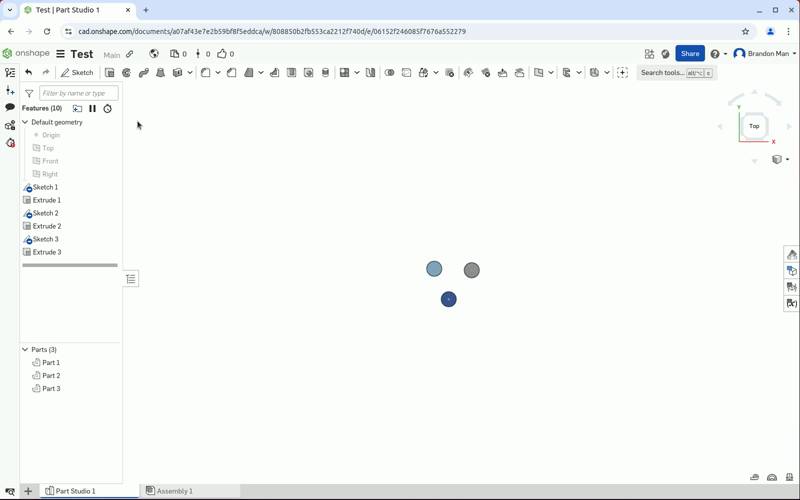
key(shift+7)
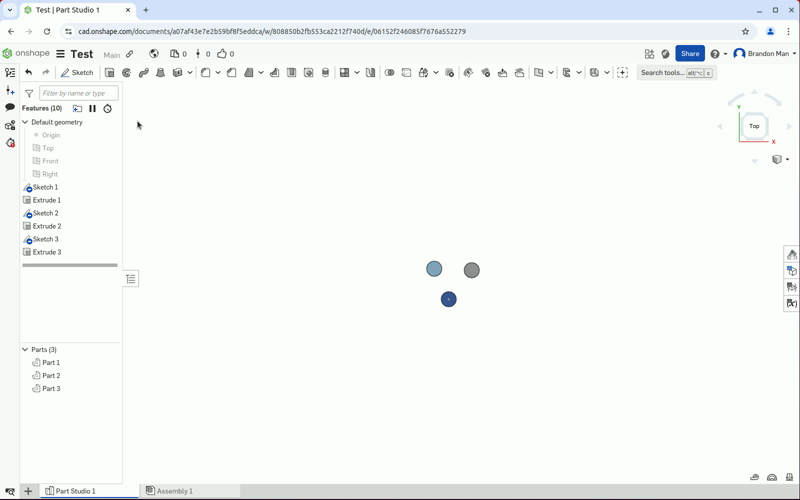
key(up, 3)
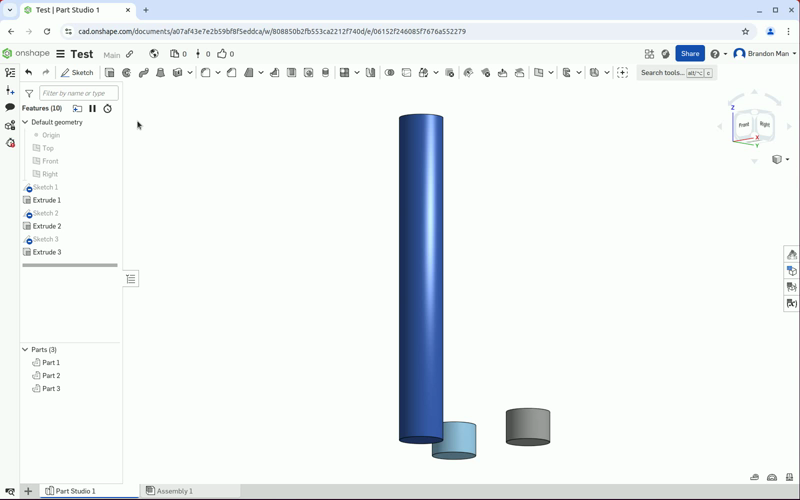
key(left, 3)
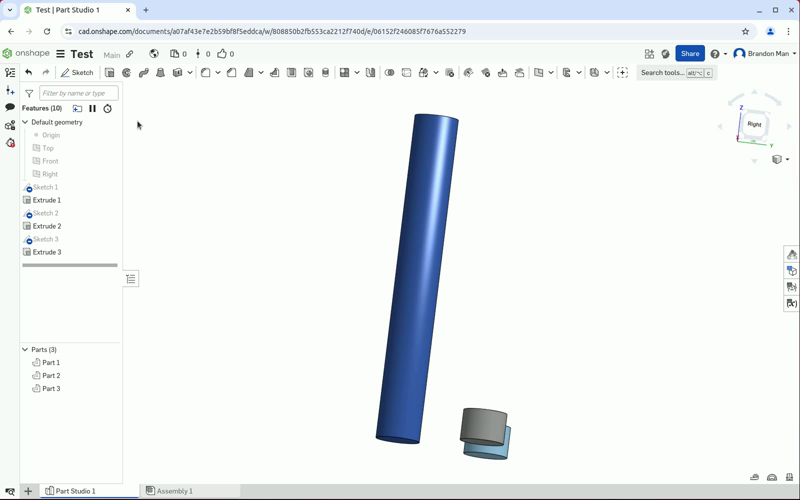
key(right, 3)
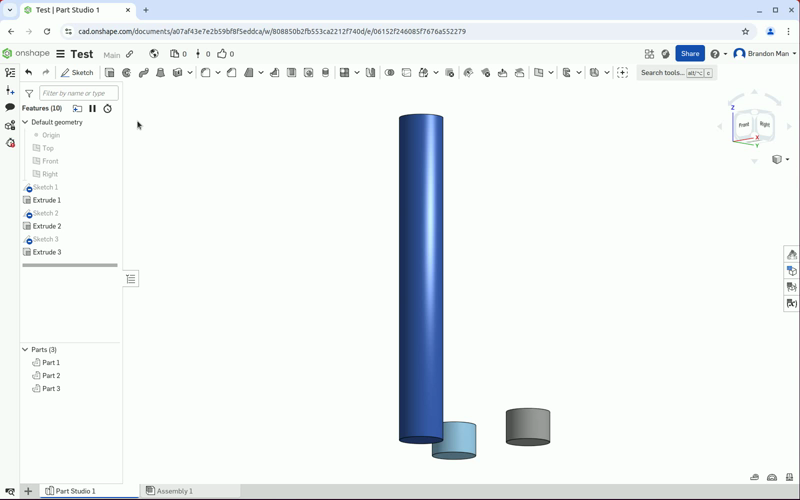
key(down, 3)
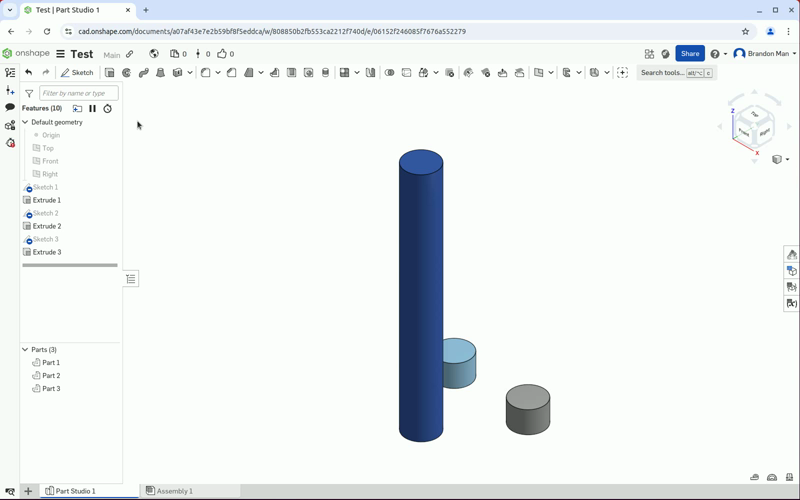
mouse_move(73, 189)
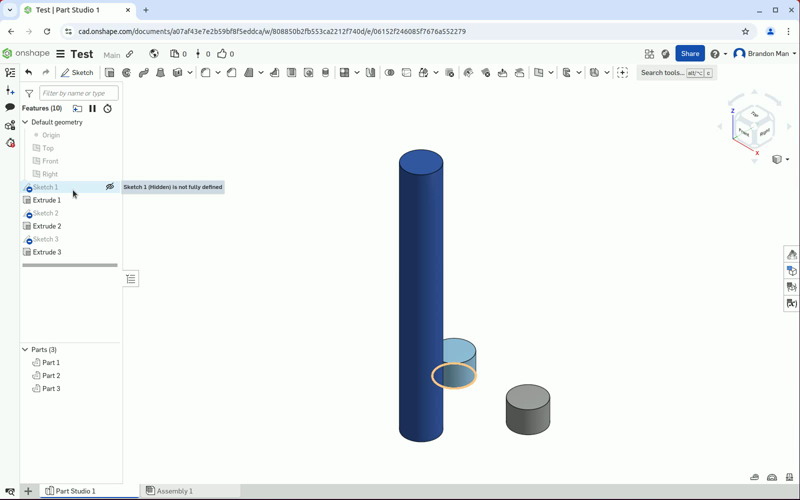
click(73, 189)